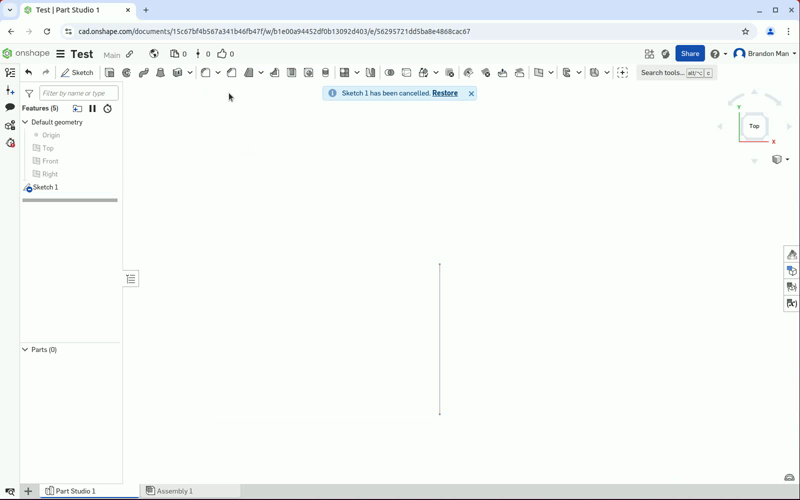
key(shift+h)
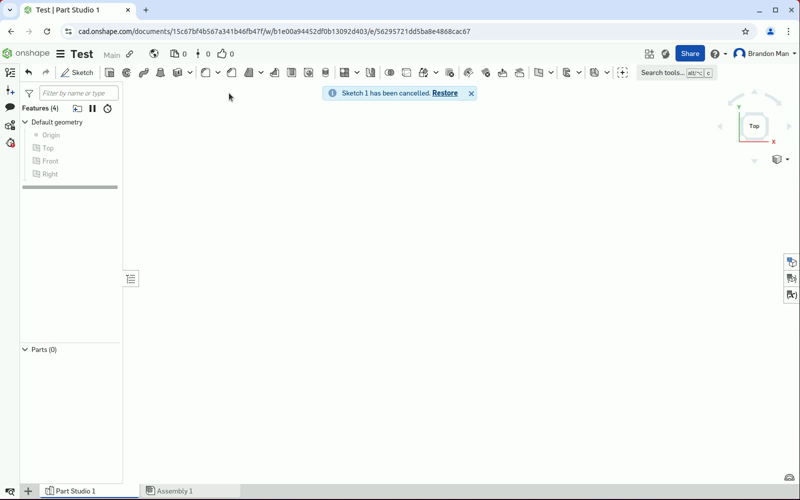
mouse_move(73, 352)
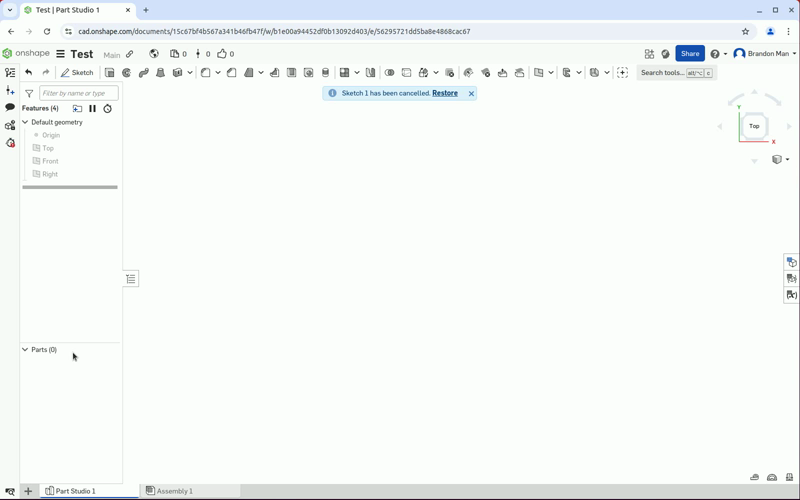
key(y)
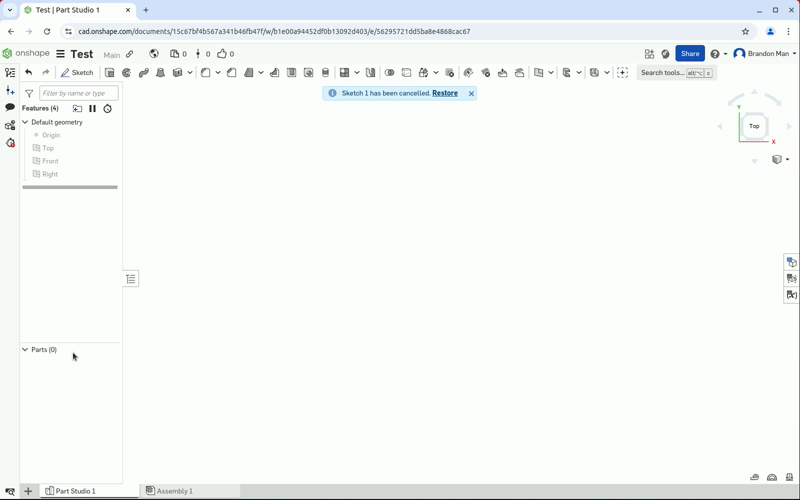
key(shift+p)
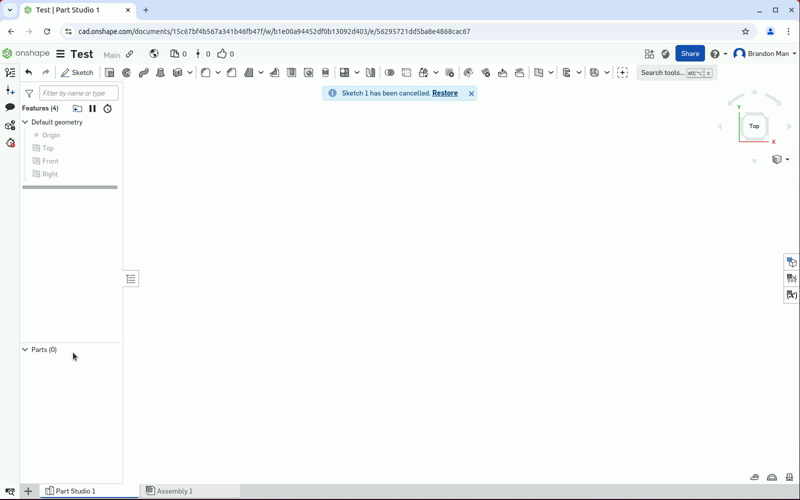
key(space)
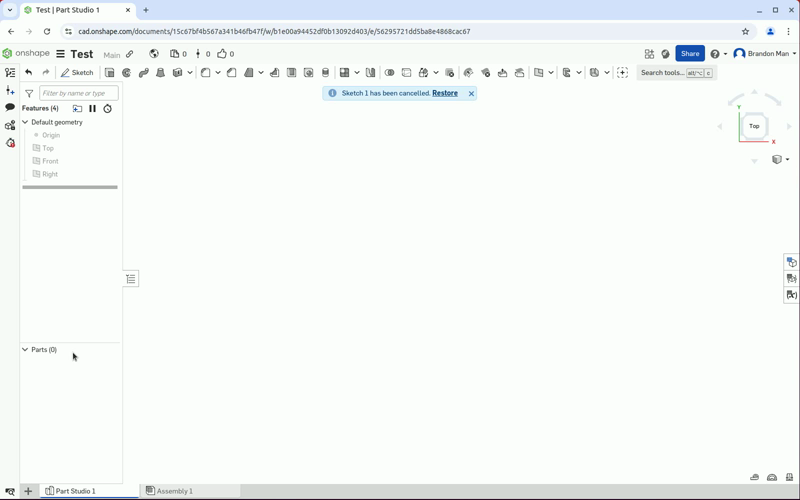
key_down(shift)
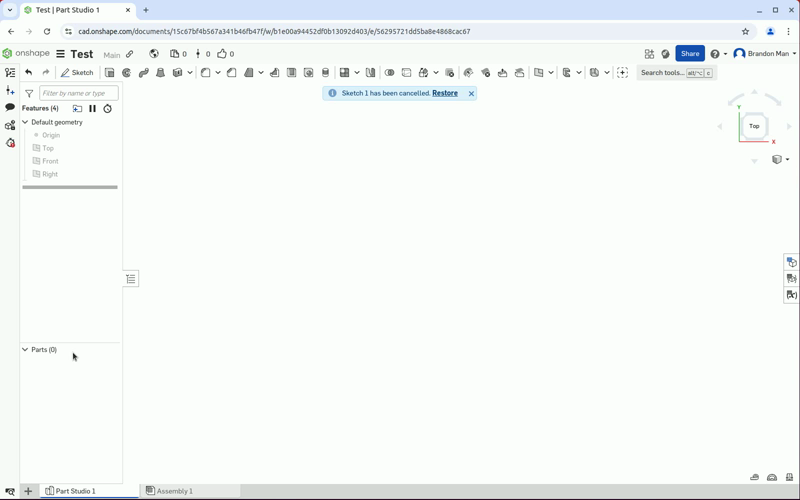
key(up)
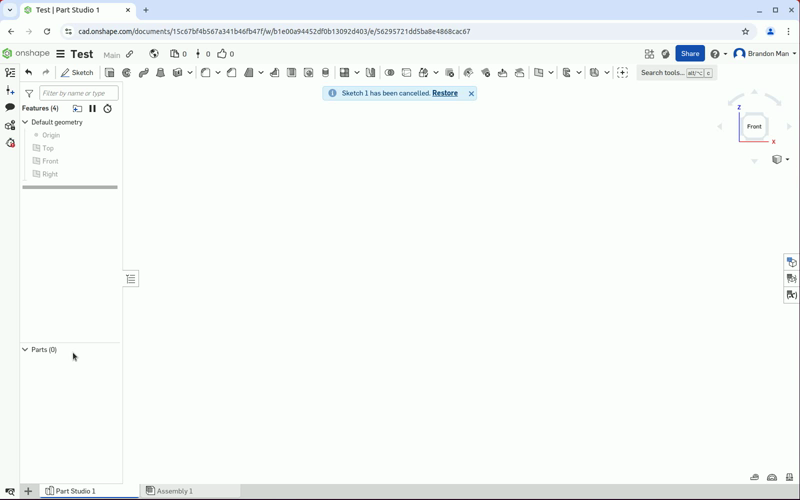
key_up(shift)
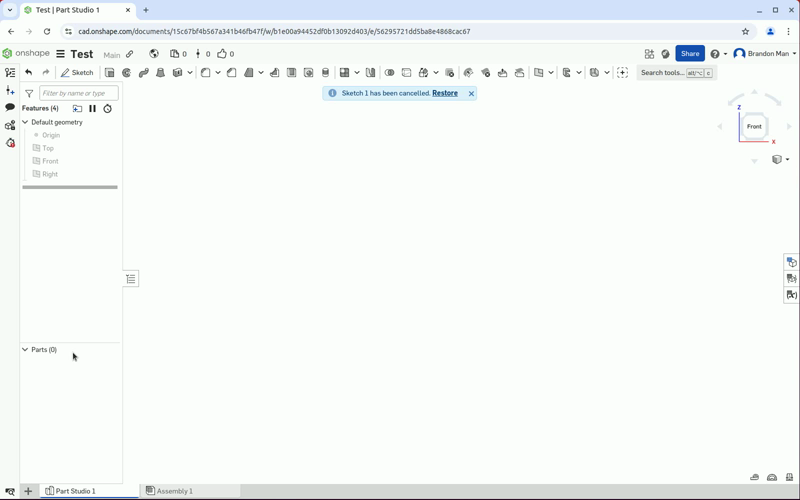
mouse_move(73, 352)
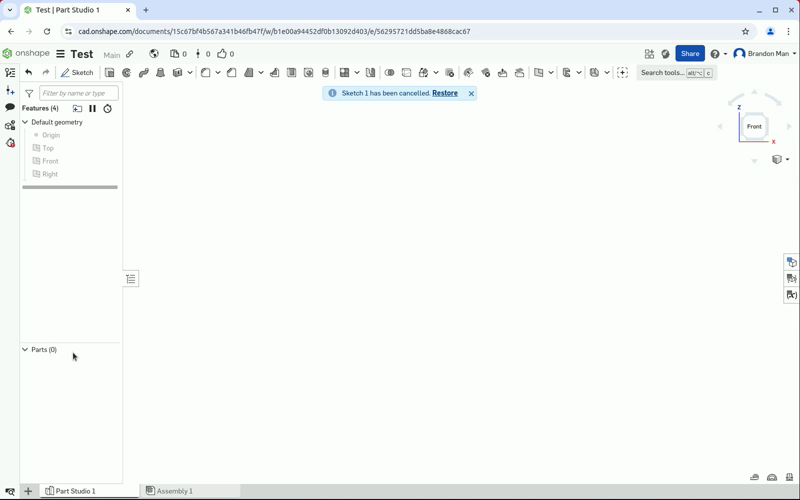
key(shift+y)
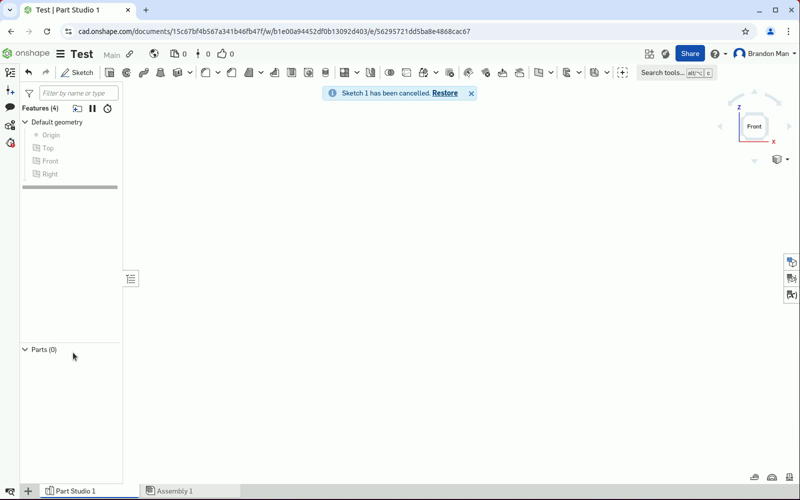
key(shift+s)
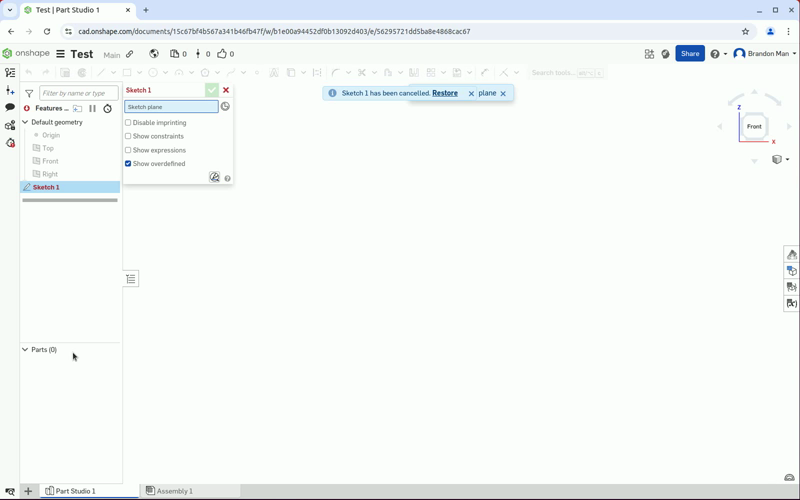
mouse_move(73, 163)
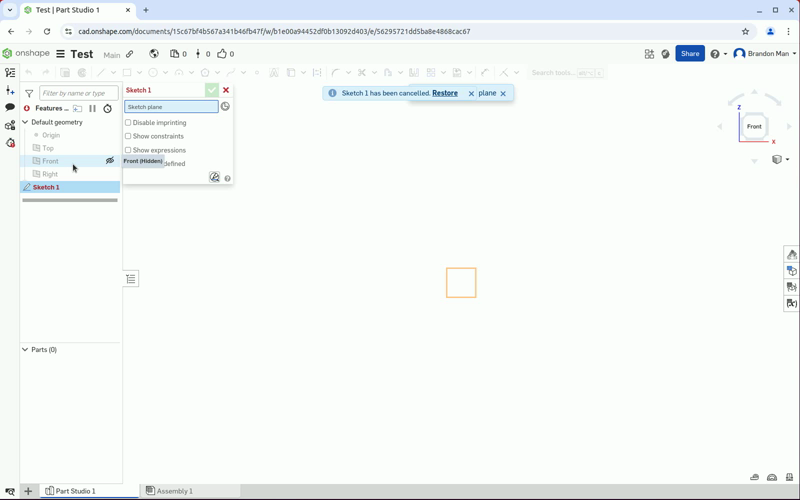
click(73, 163)
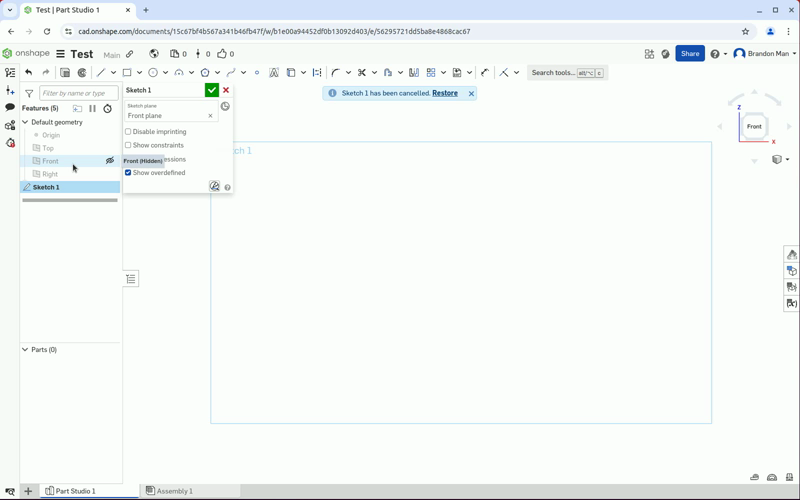
mouse_move(73, 352)
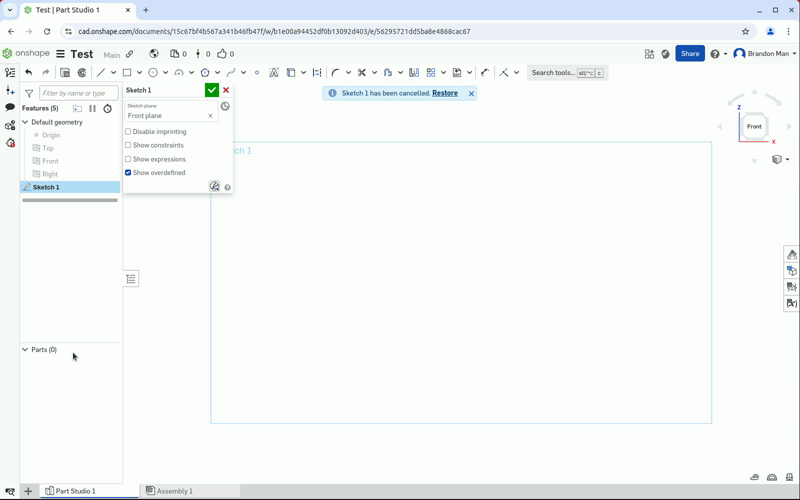
key(y)
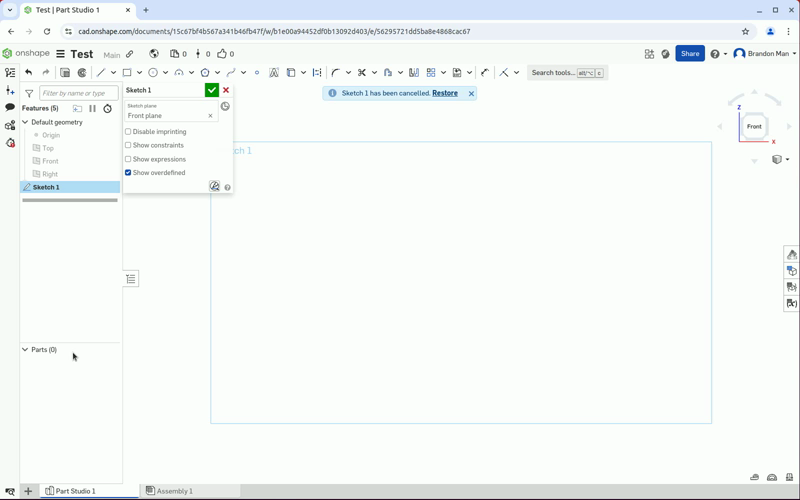
key(l)
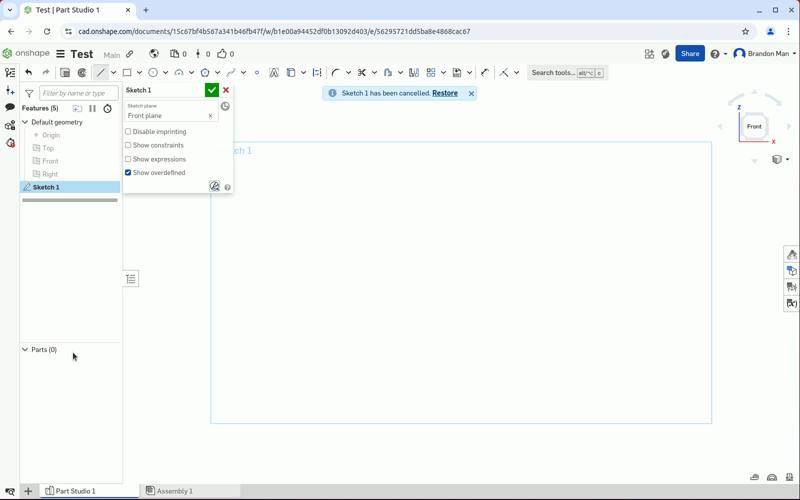
key_down(shift)
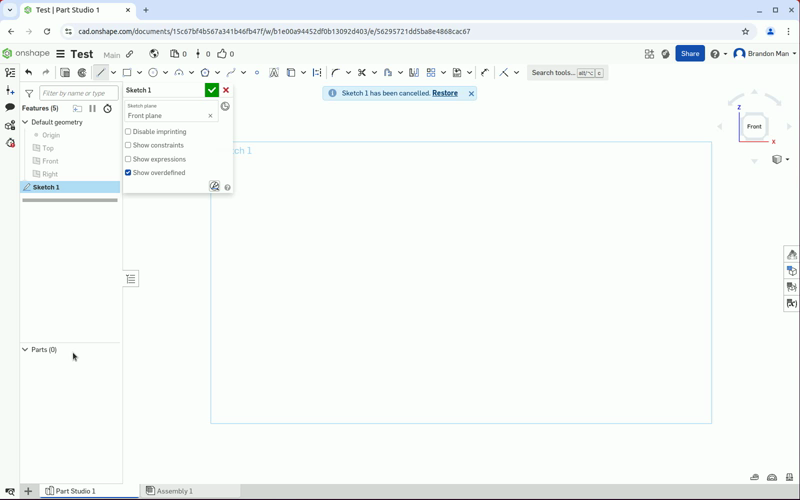
mouse_move(422, 319)
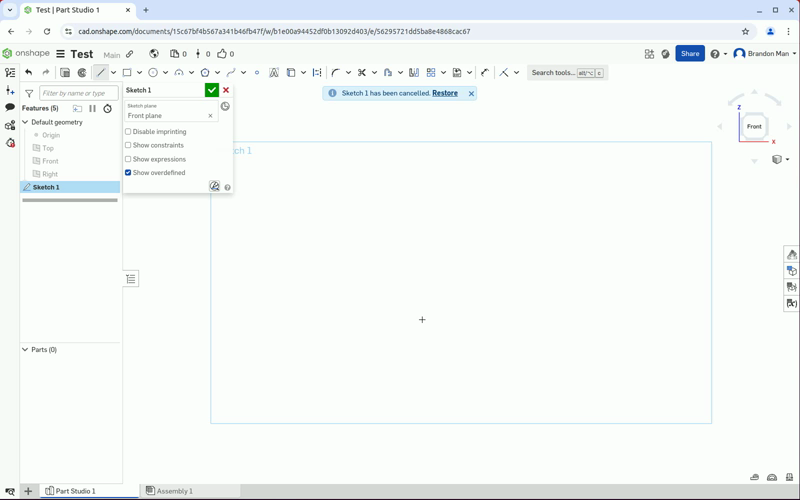
click(422, 319)
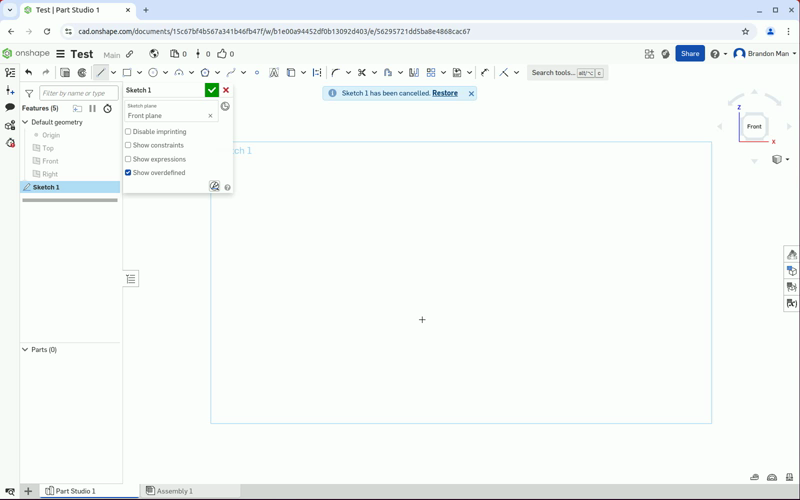
key_up(shift)
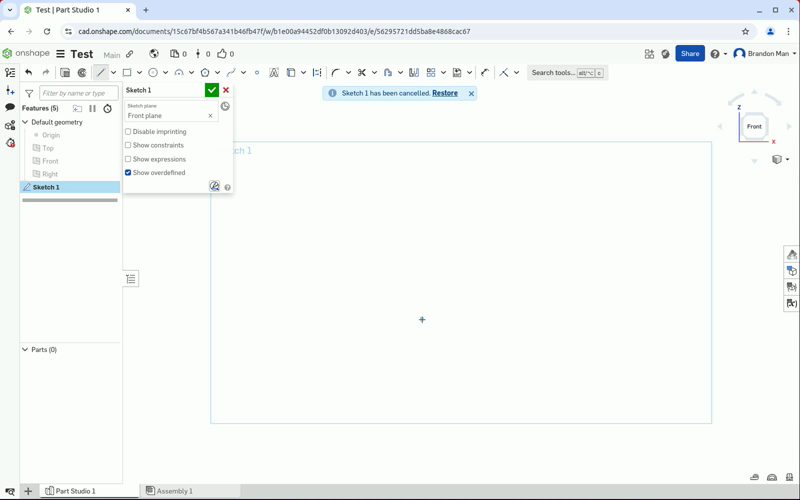
key_down(shift)
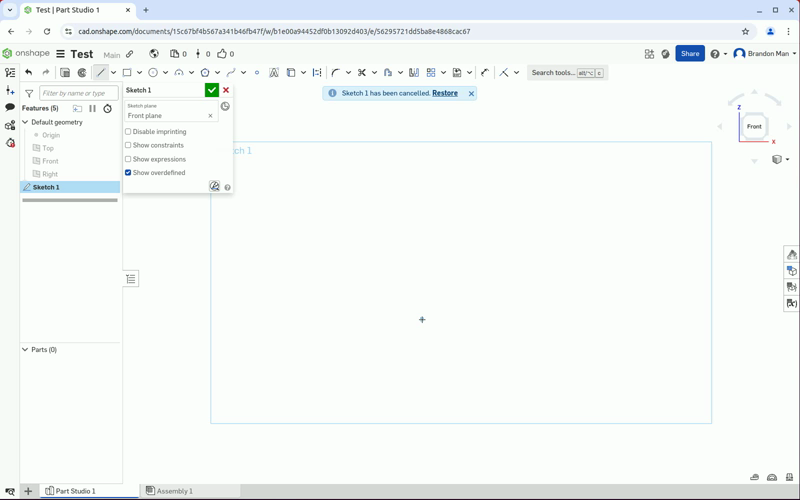
mouse_move(499, 319)
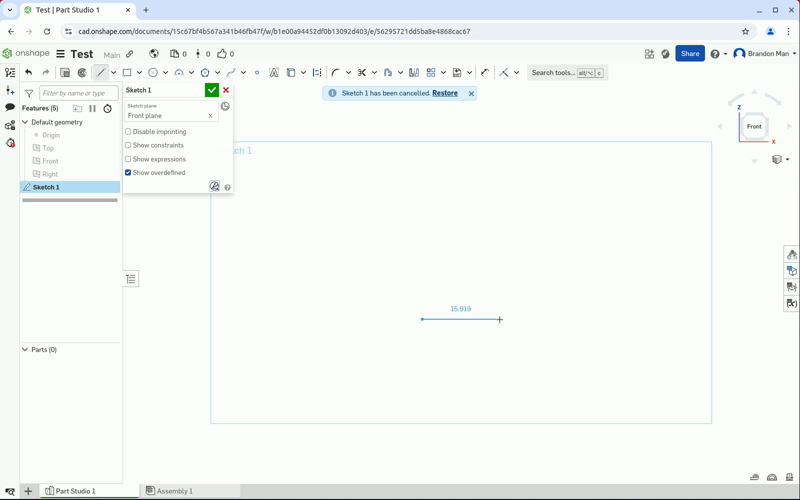
click(499, 319)
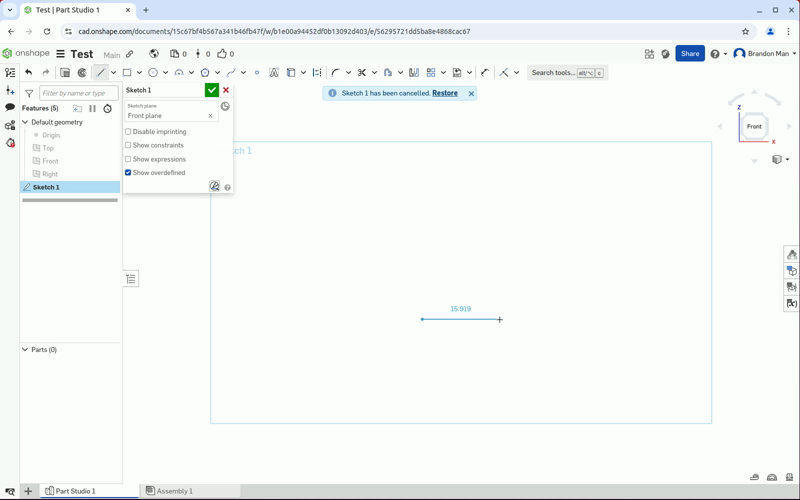
key_up(shift)
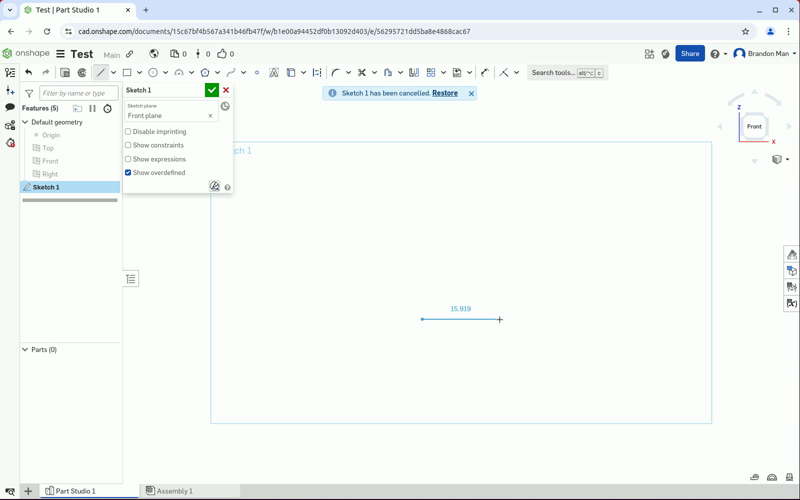
key_down(shift)
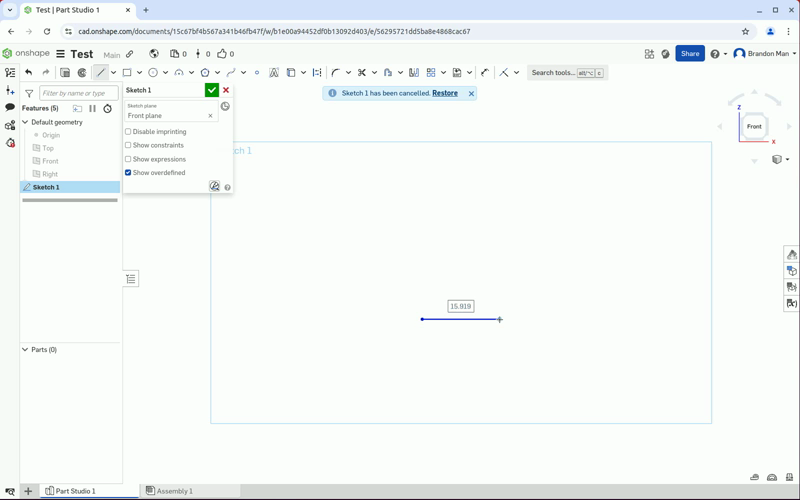
mouse_move(499, 245)
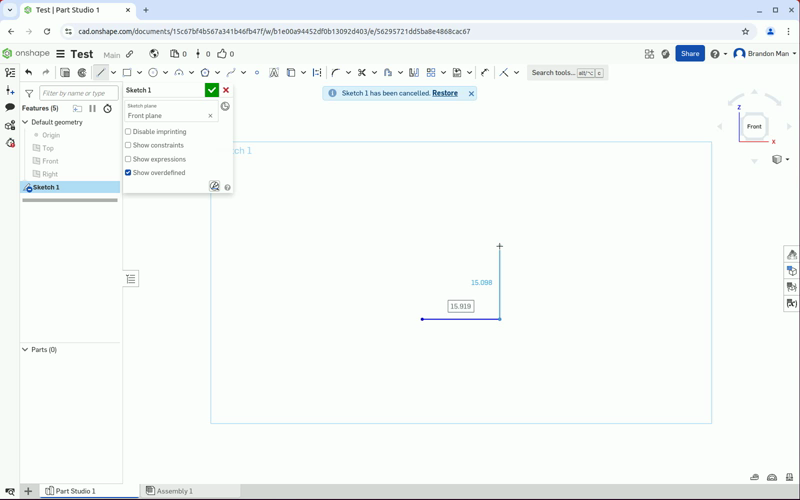
click(499, 245)
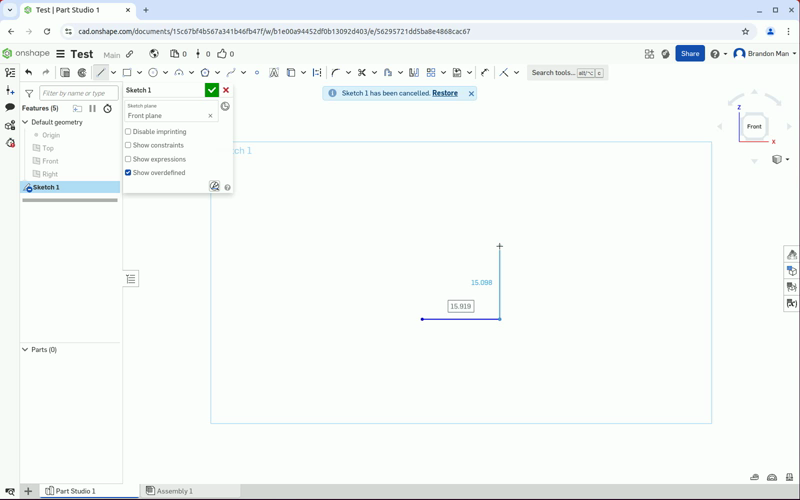
key_up(shift)
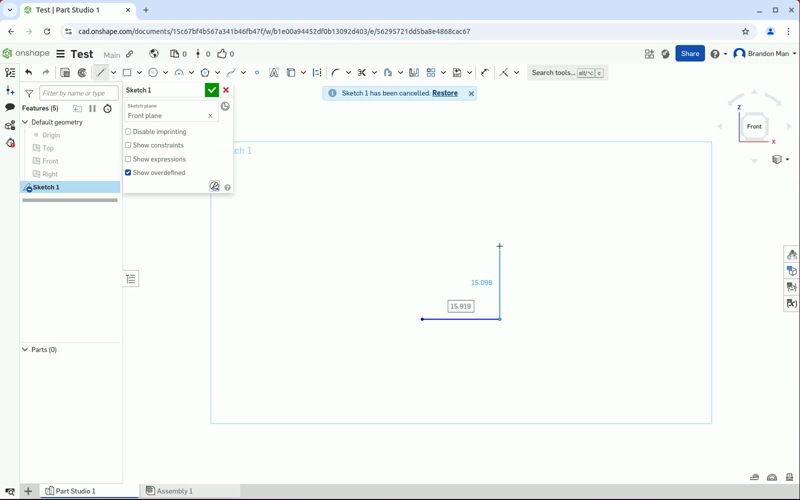
key_down(shift)
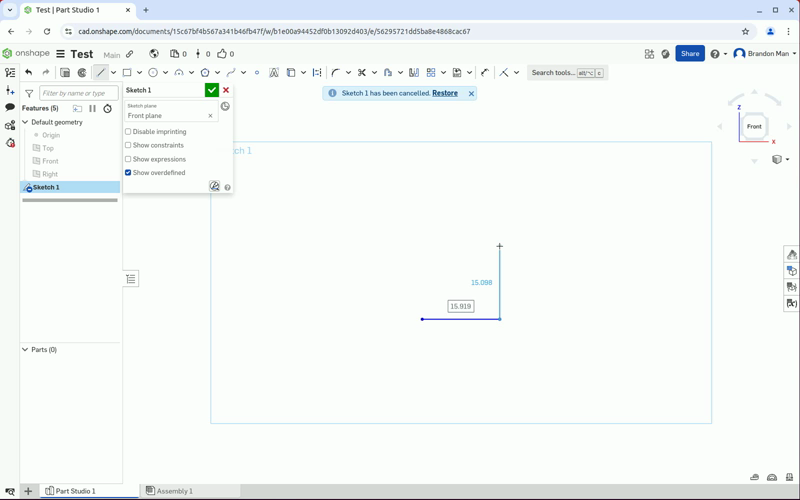
mouse_move(422, 245)
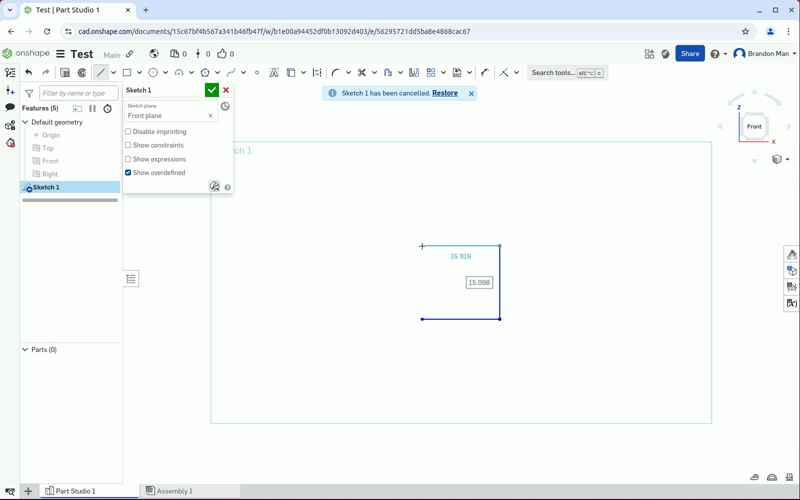
click(422, 245)
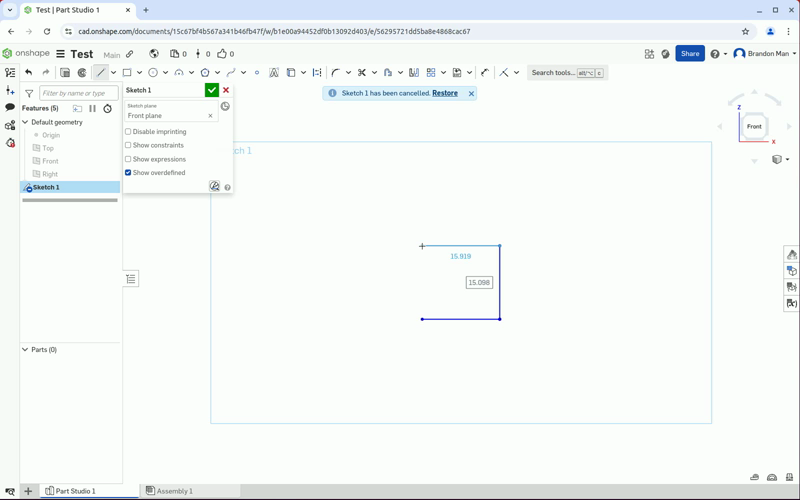
key_up(shift)
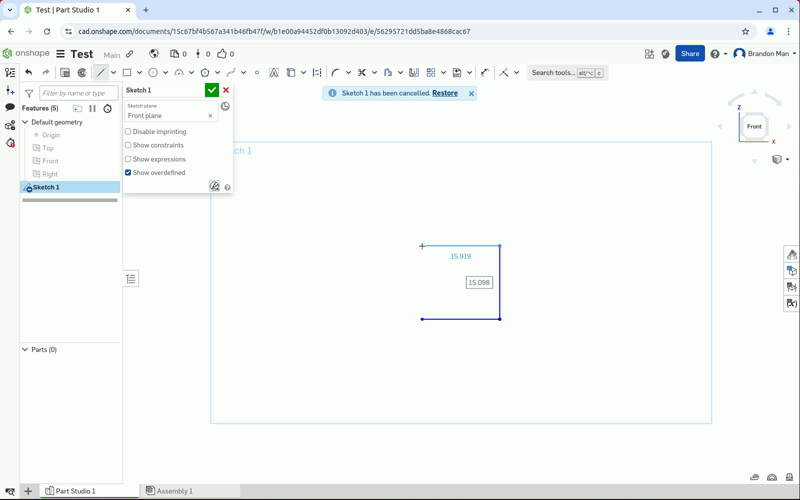
key_down(shift)
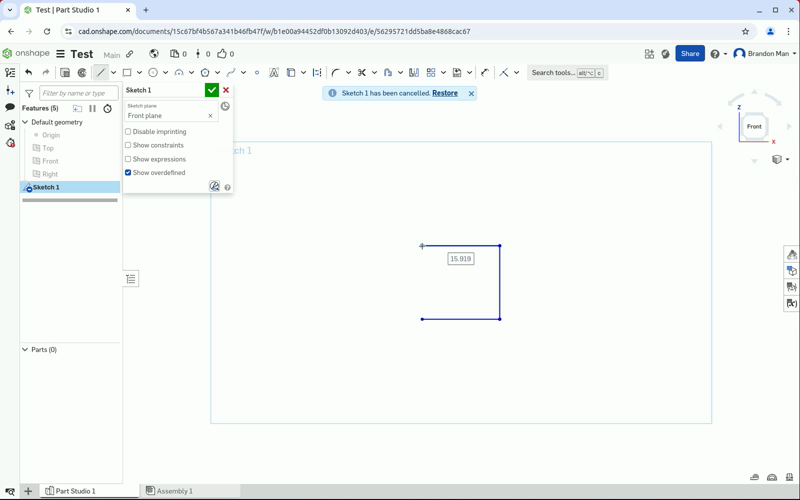
mouse_move(422, 319)
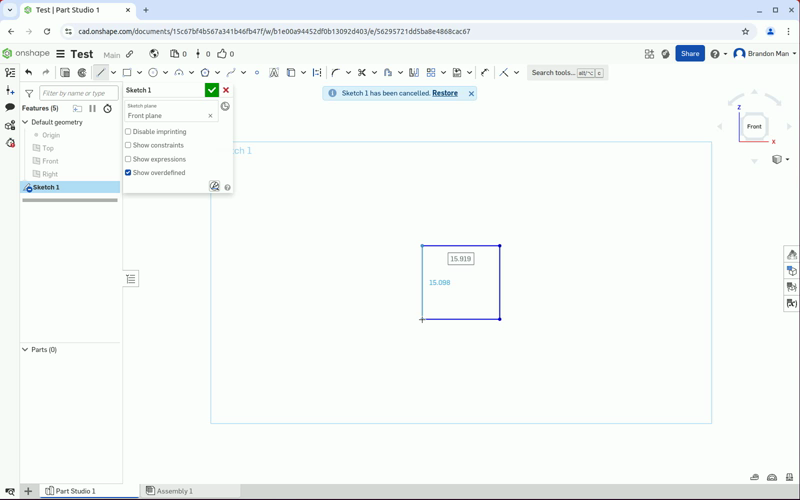
key_up(shift)
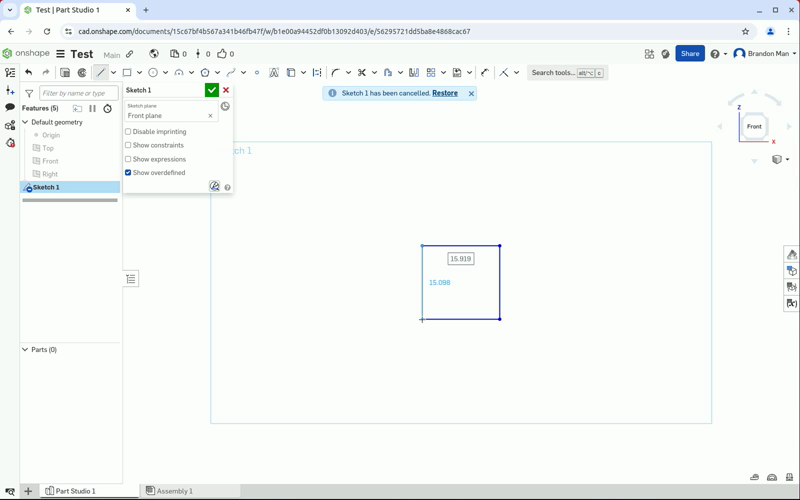
click(422, 319)
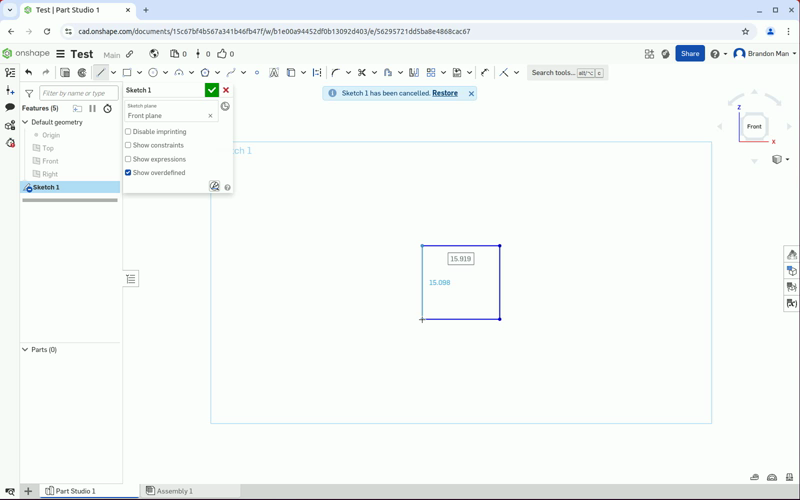
key(esc)
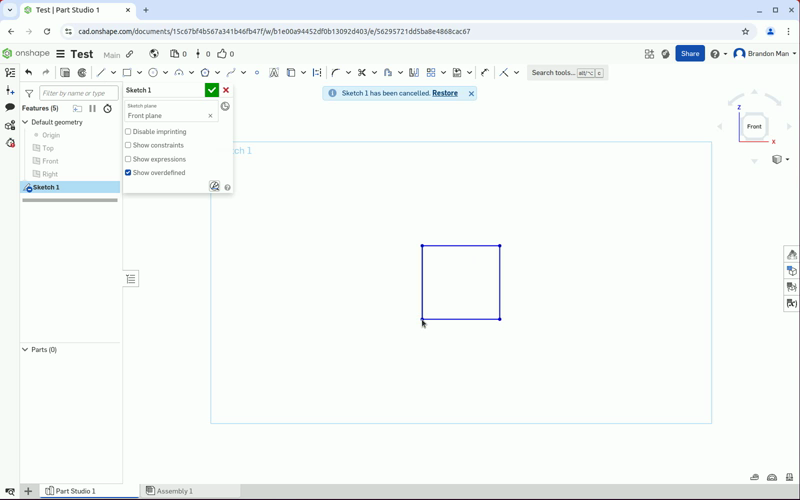
mouse_move(484, 259)
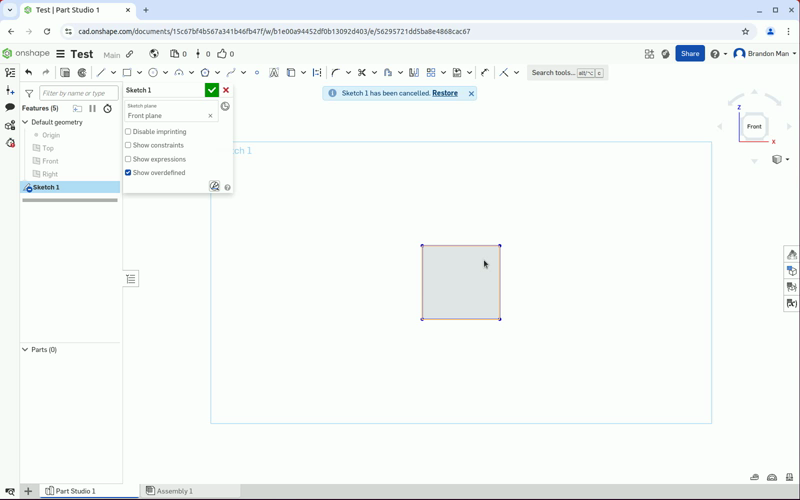
click(484, 259)
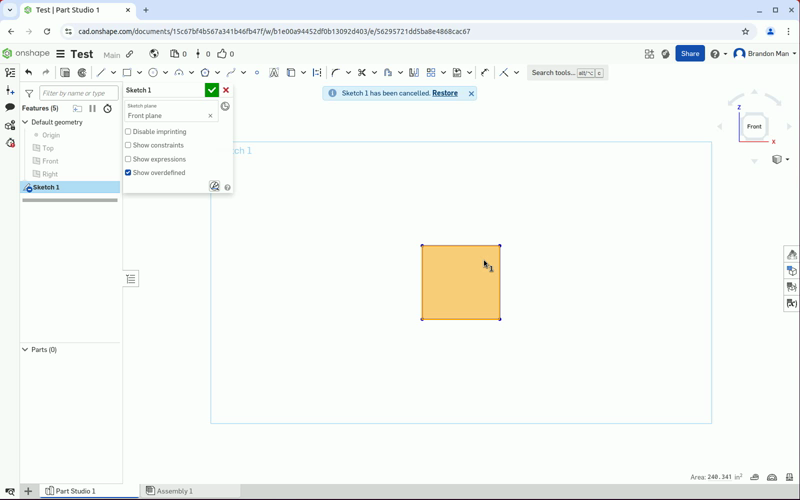
mouse_move(73, 352)
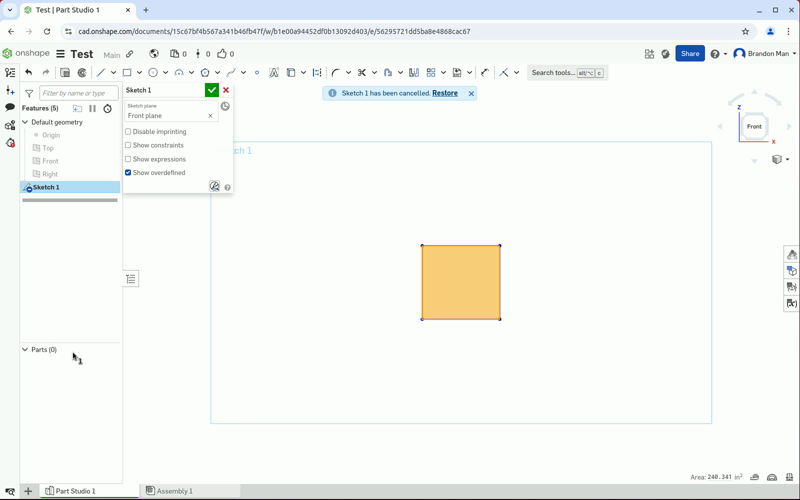
key(shift+y)
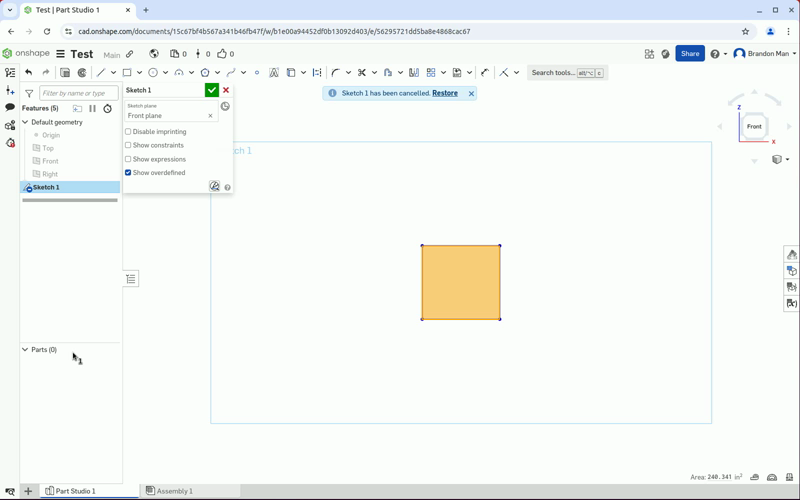
key(shift+e)
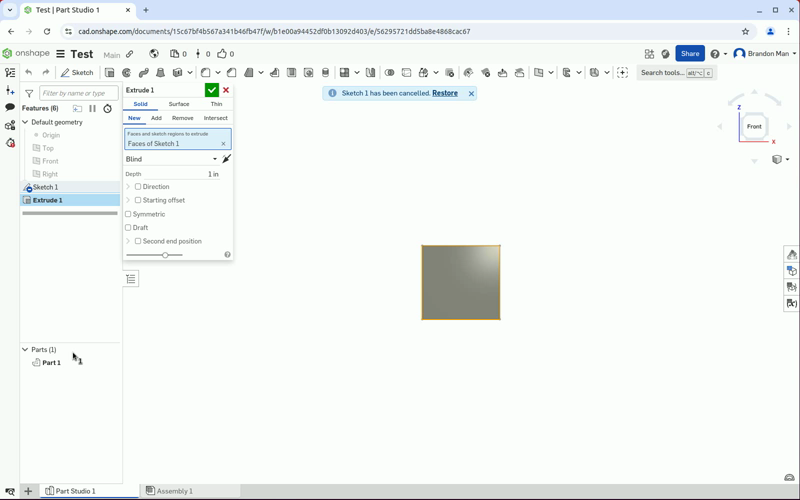
mouse_move(143, 106)
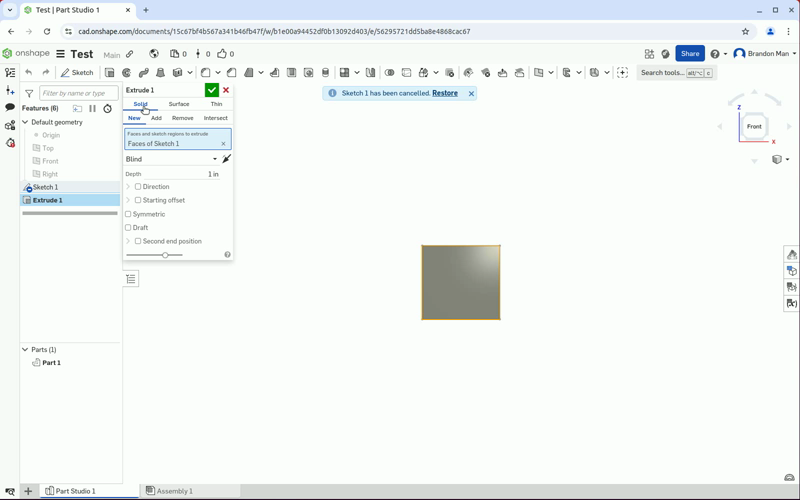
click(143, 106)
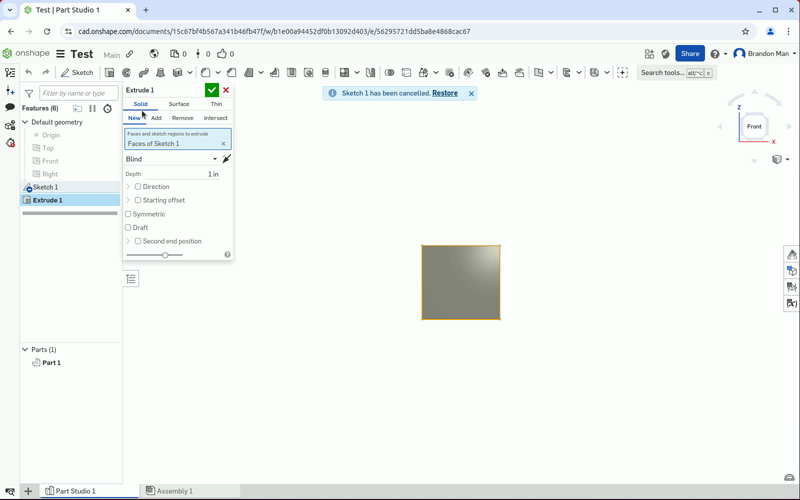
mouse_move(137, 120)
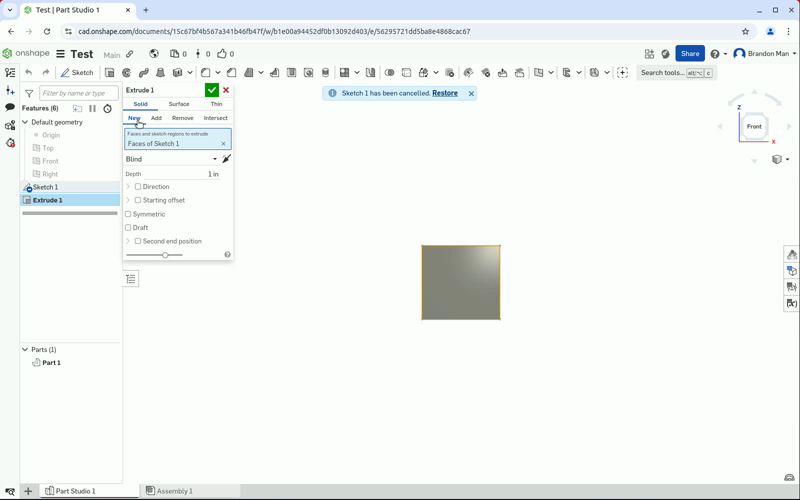
click(137, 120)
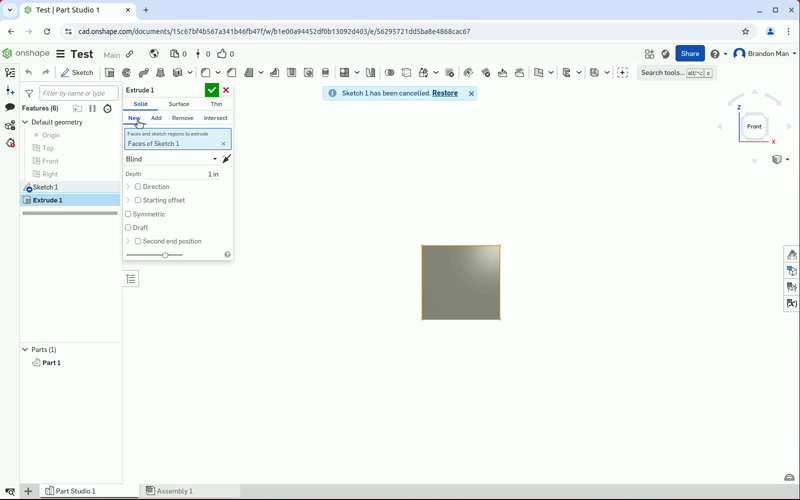
key(tab, 4)
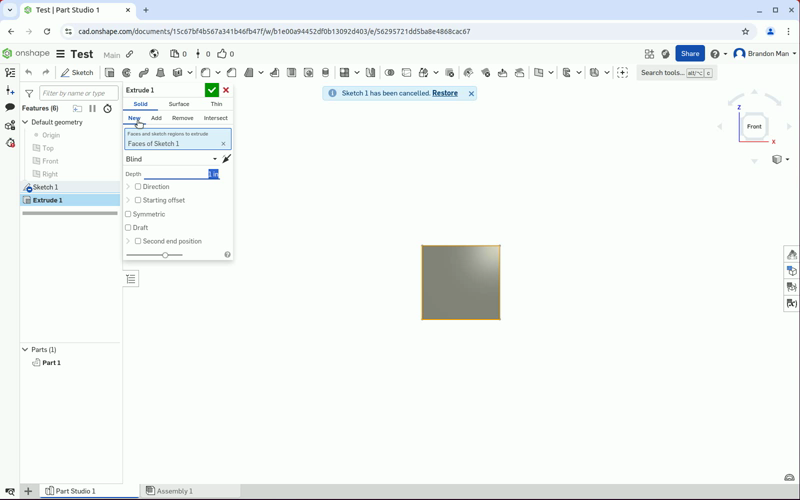
text(38.032)
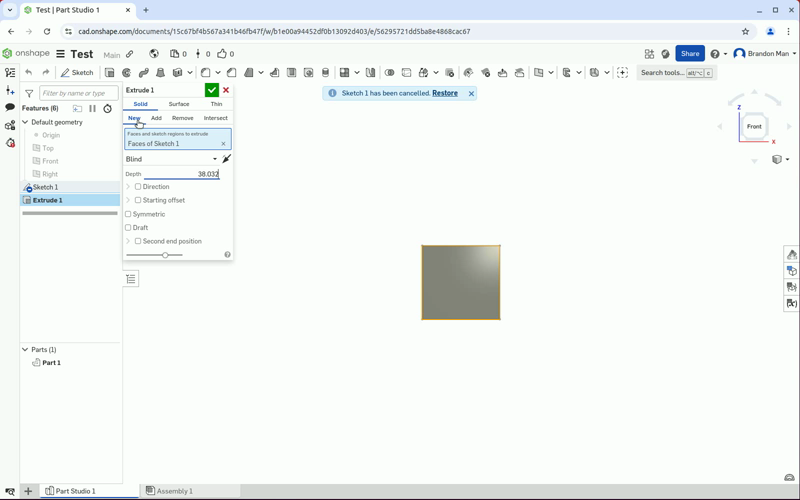
key(tab, 3)
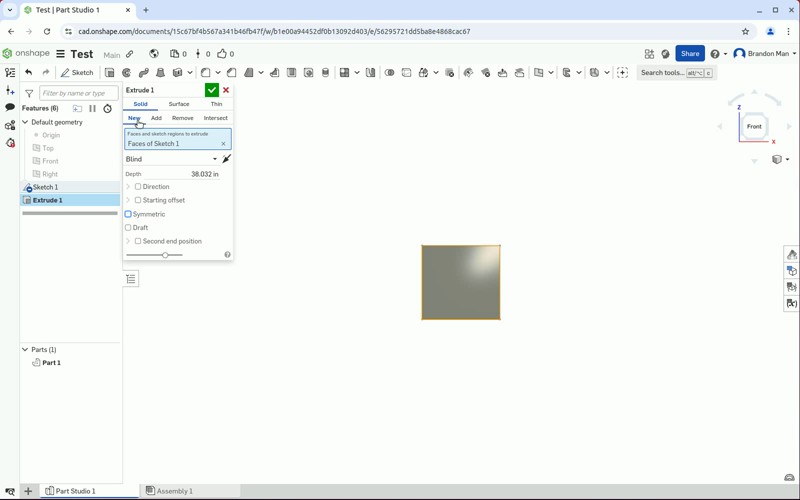
key(space)
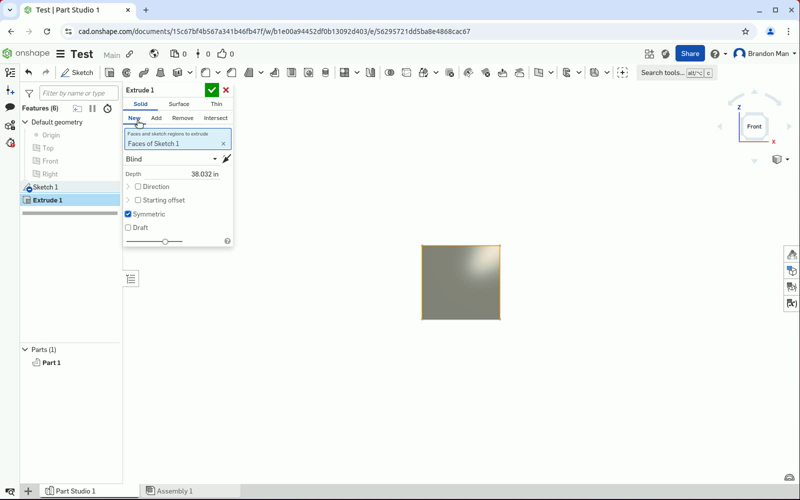
key(enter)
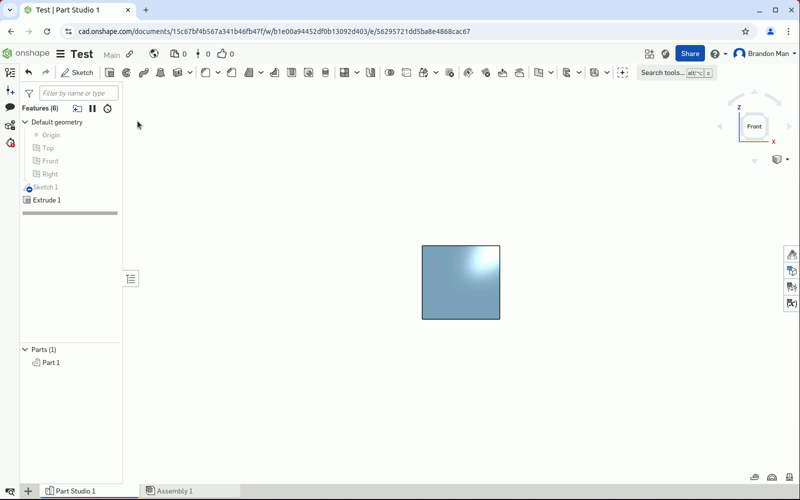
key(shift+h)
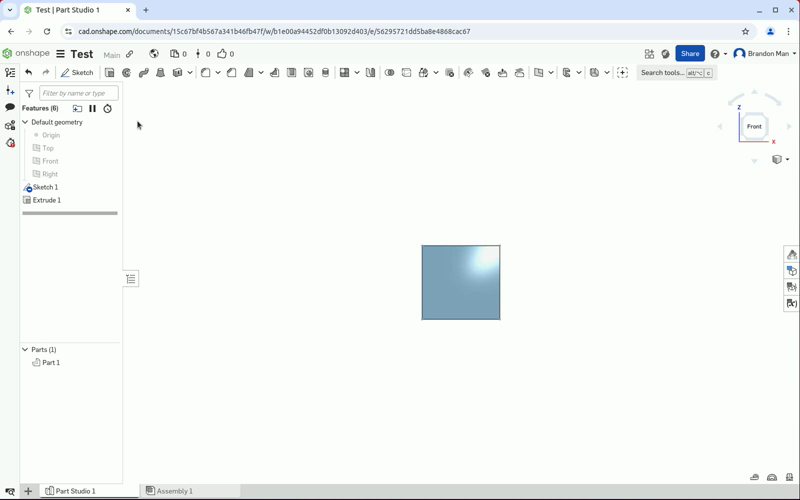
key(shift+h)
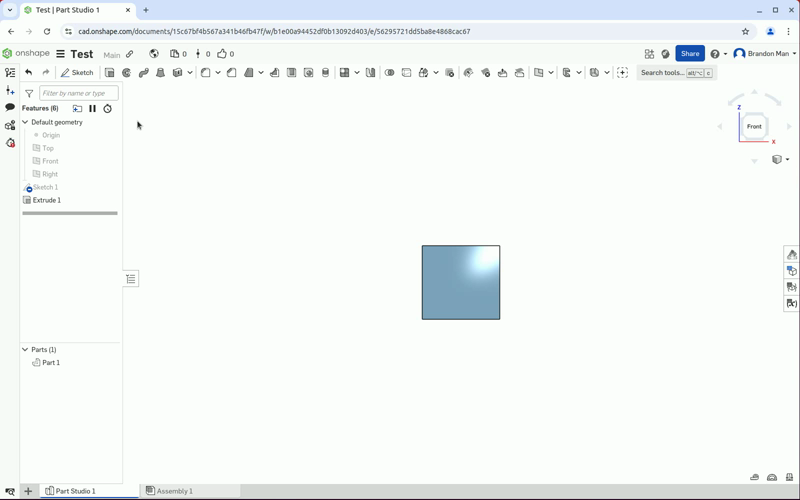
mouse_move(73, 189)
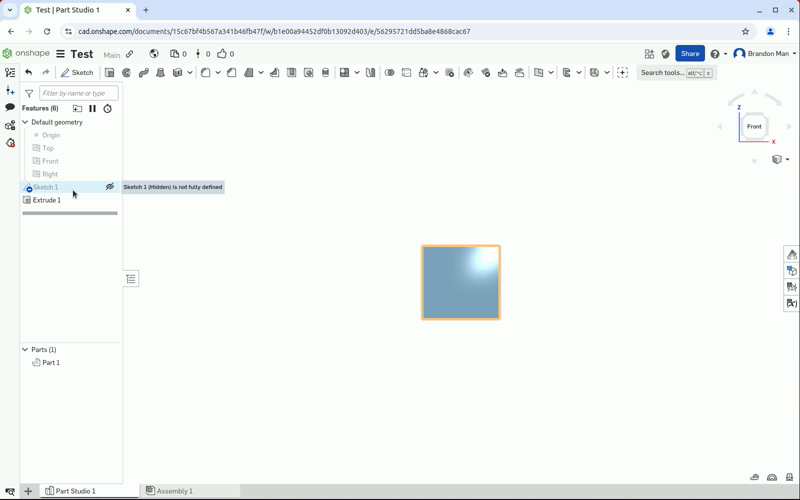
click(73, 189)
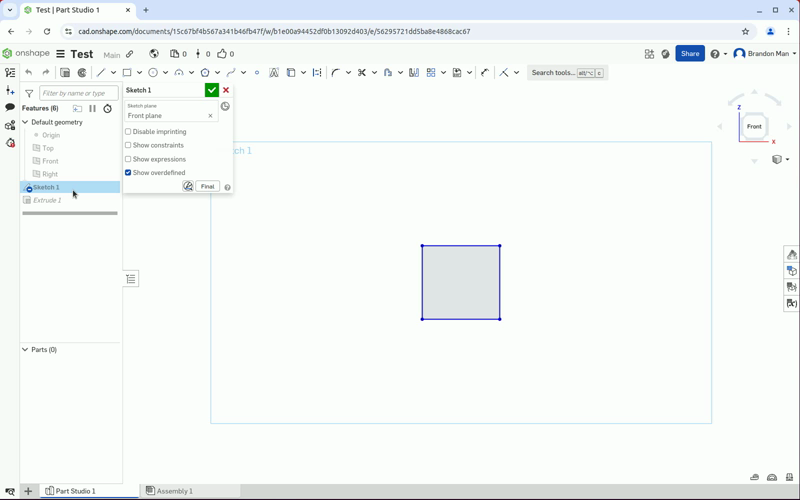
mouse_move(229, 92)
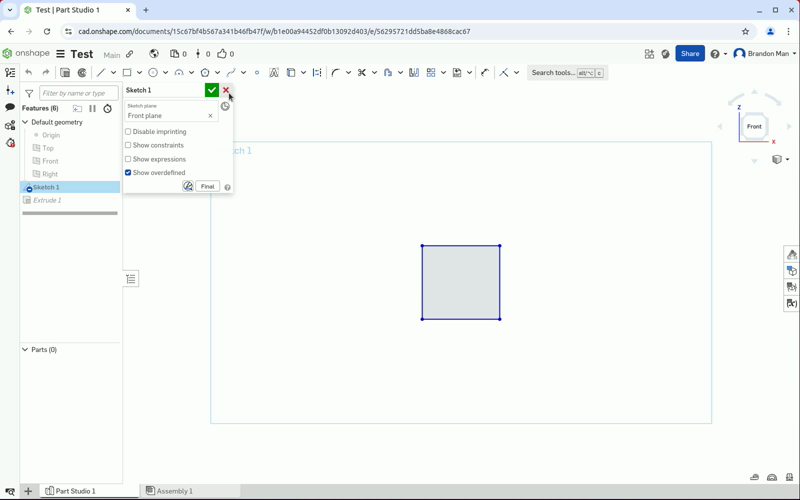
click(229, 92)
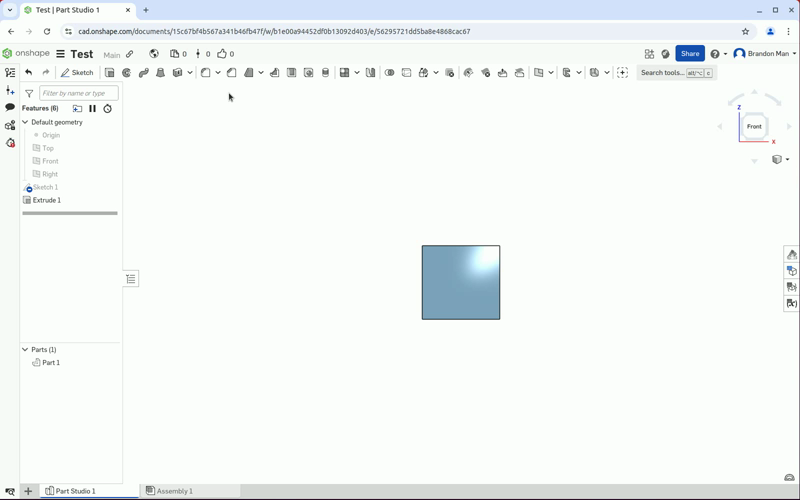
mouse_move(541, 75)
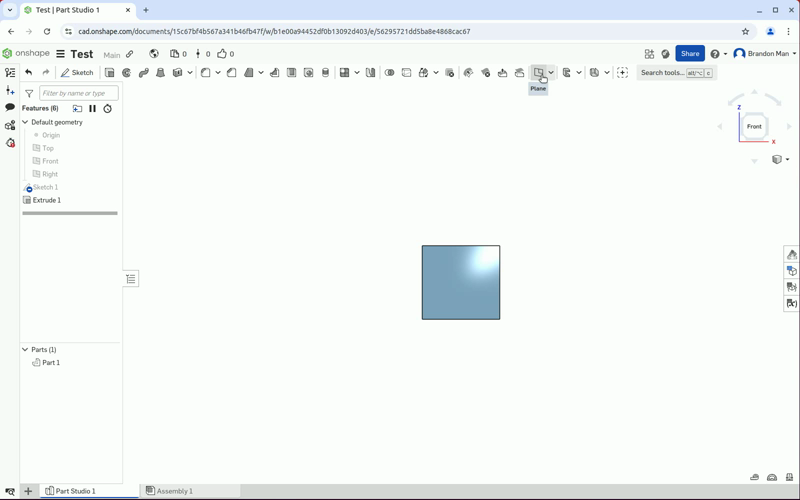
click(541, 75)
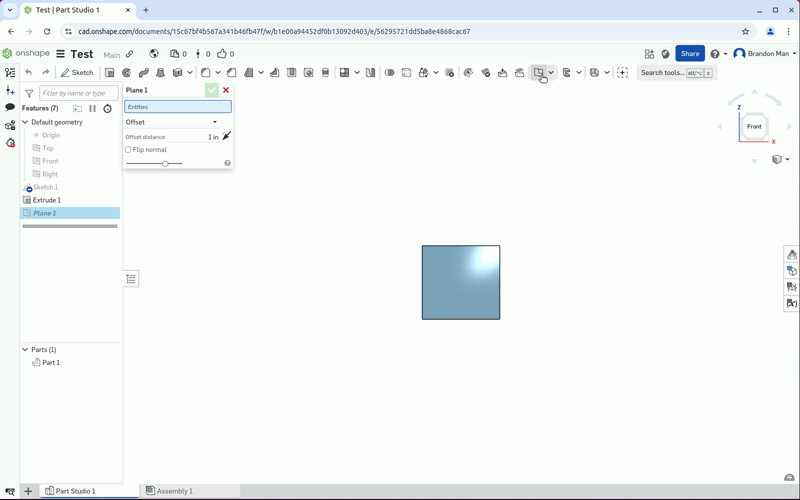
mouse_move(73, 163)
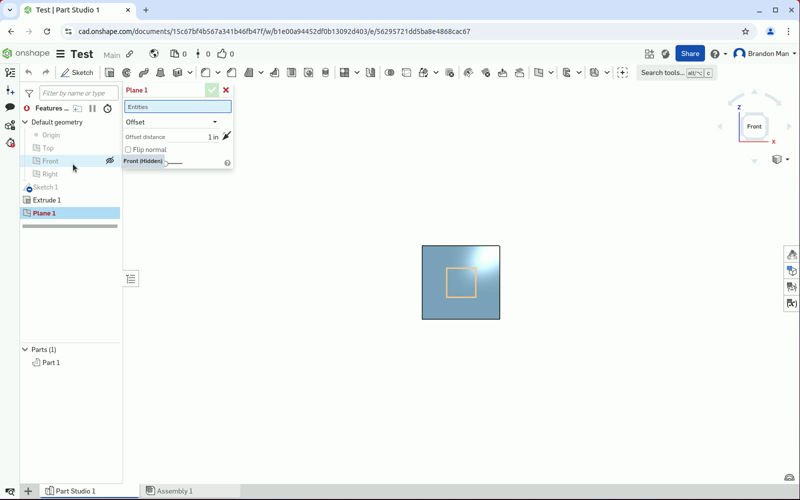
click(73, 163)
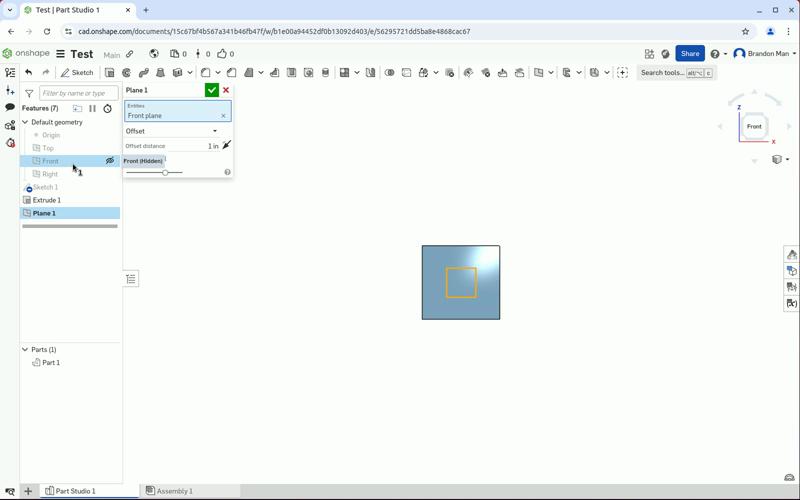
key(tab, 2)
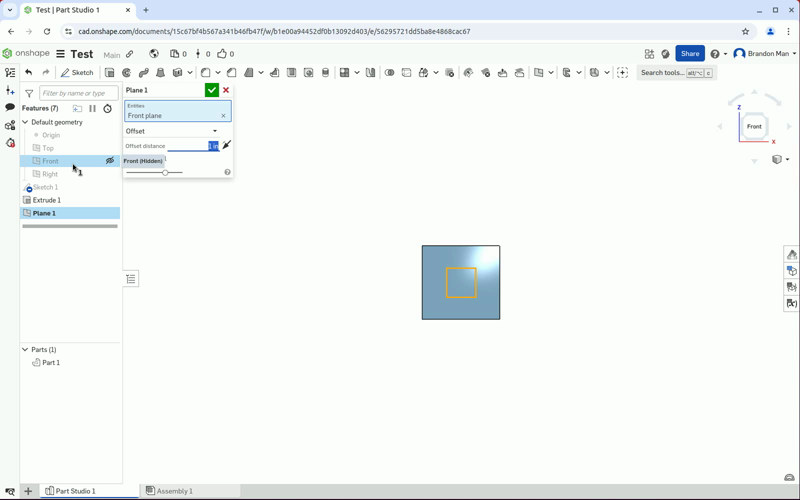
text(19.01)
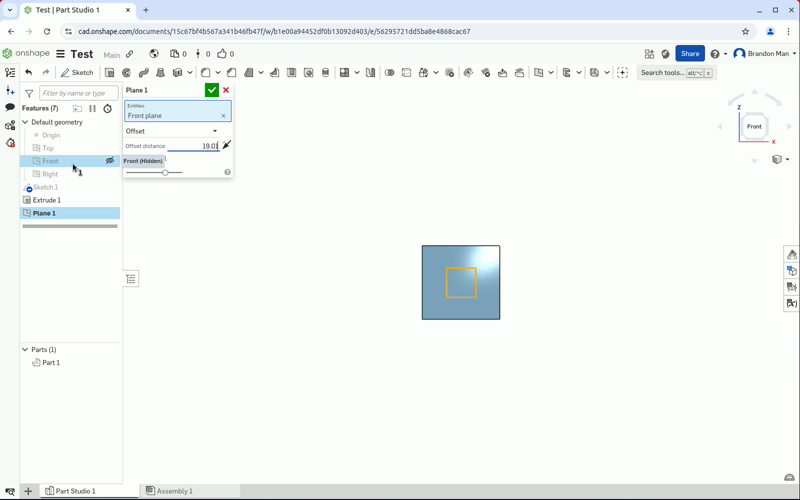
key(enter, 2)
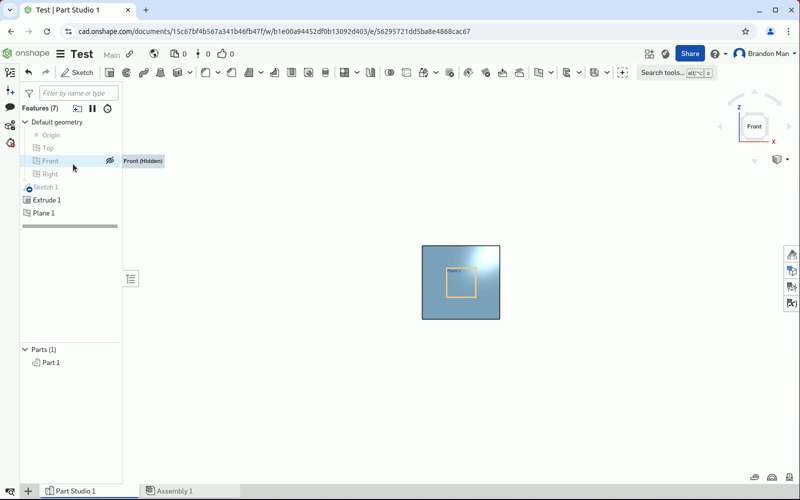
key(shift+s)
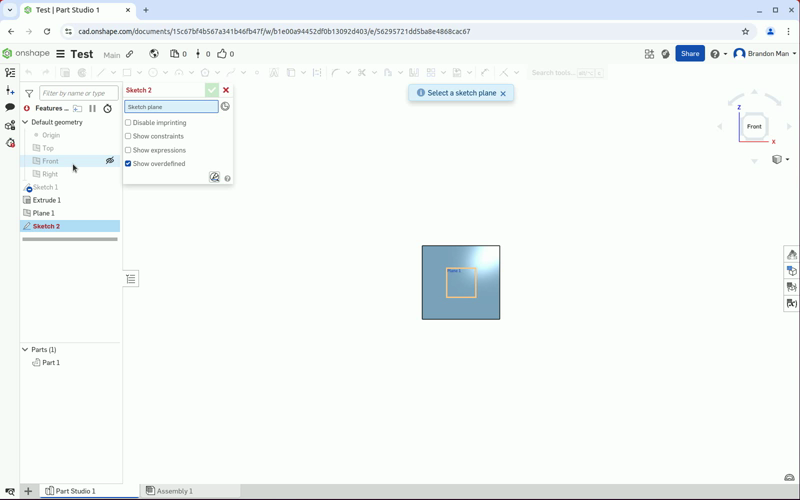
mouse_move(73, 215)
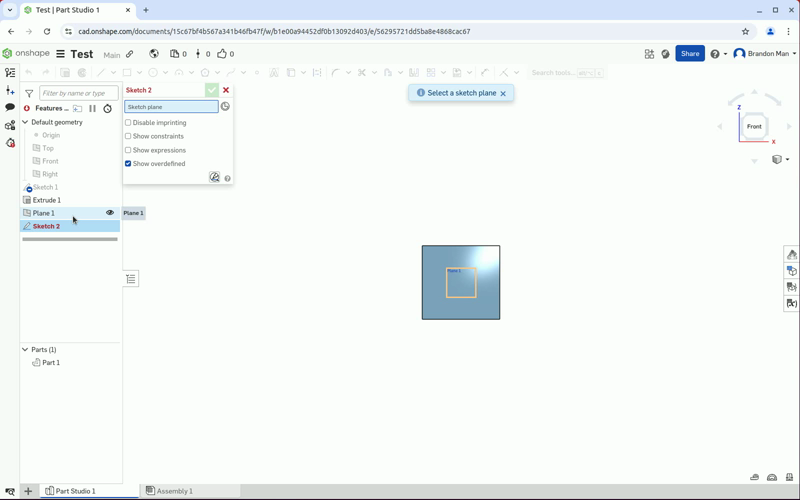
click(73, 215)
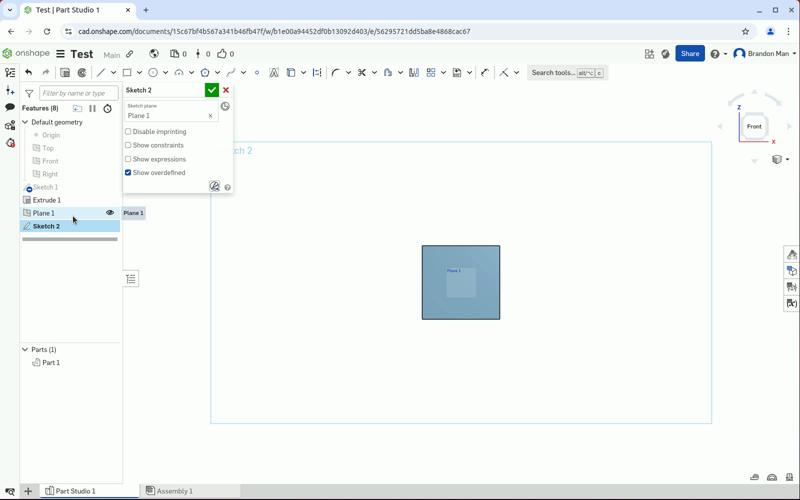
mouse_move(73, 352)
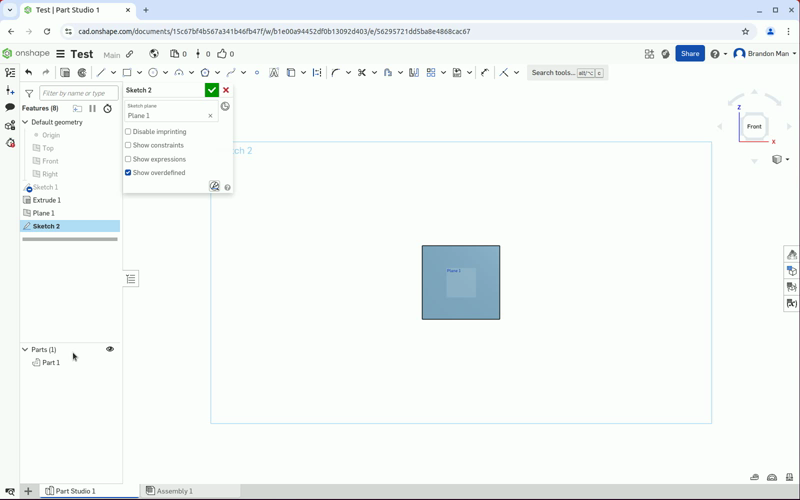
key(y)
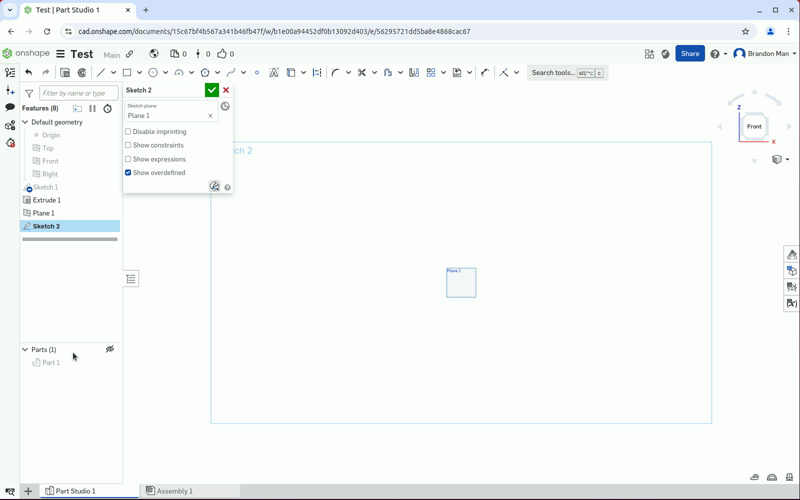
key(l)
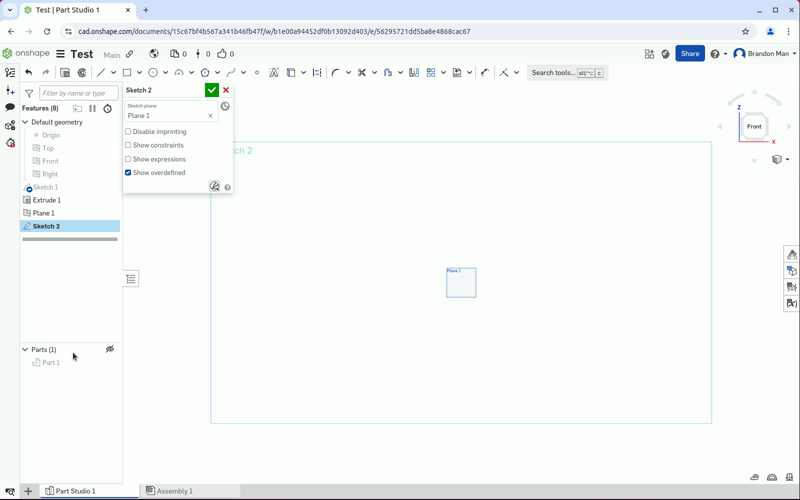
key_down(shift)
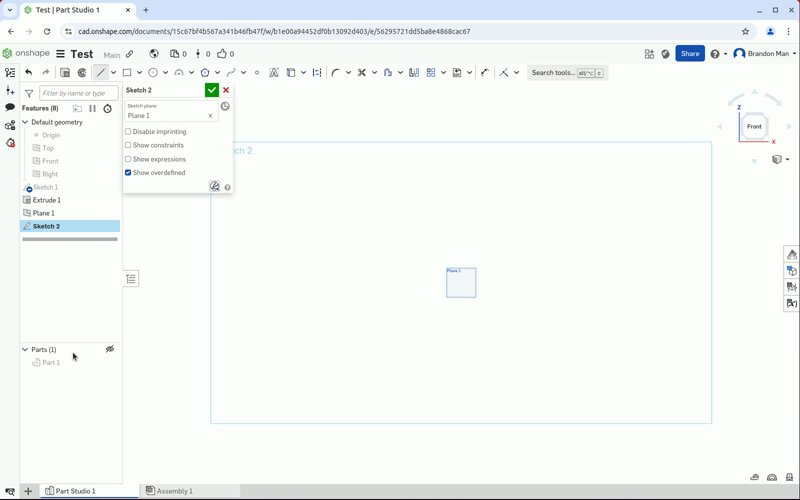
mouse_move(422, 292)
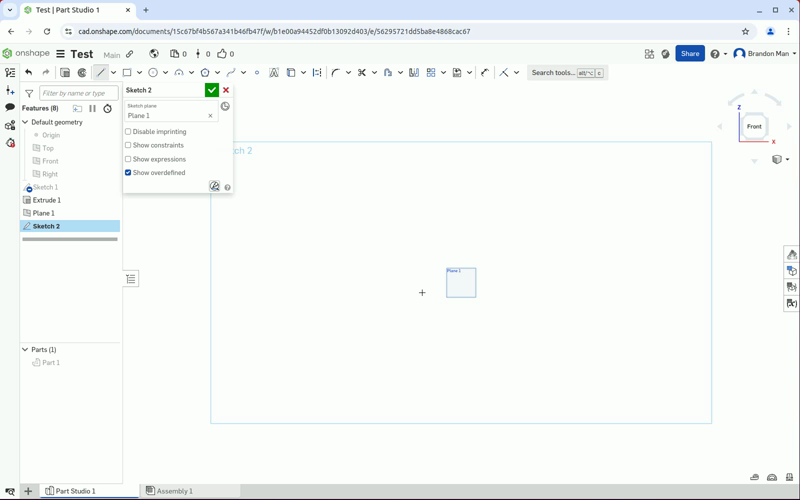
click(422, 292)
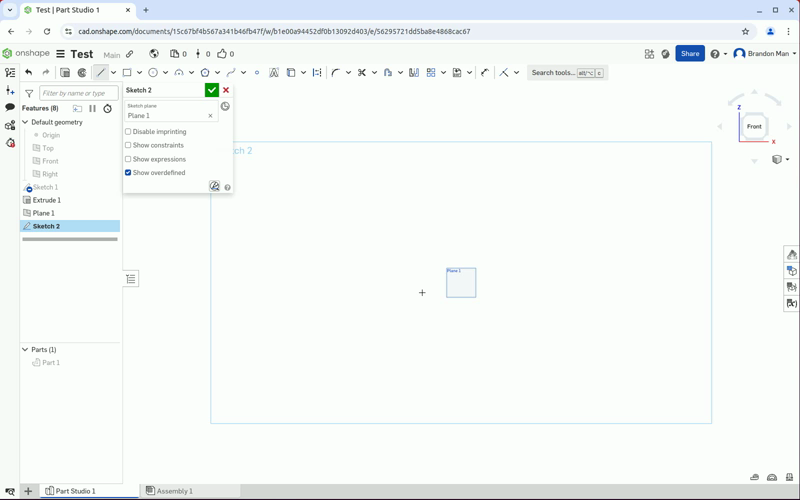
key_up(shift)
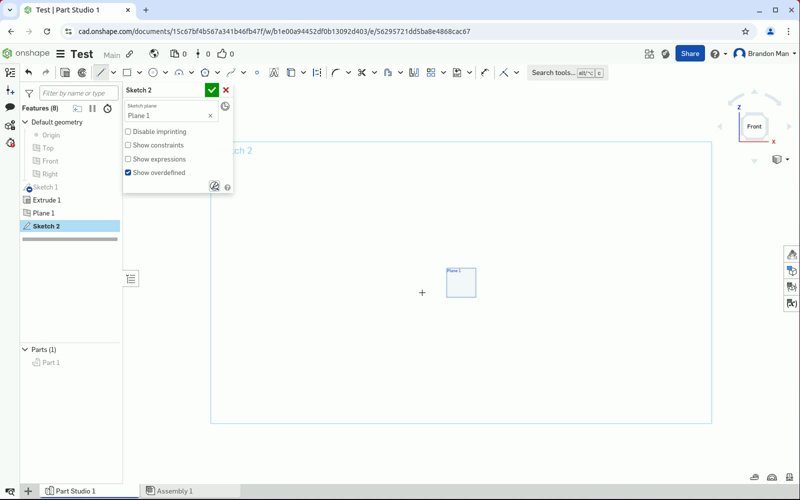
key_down(shift)
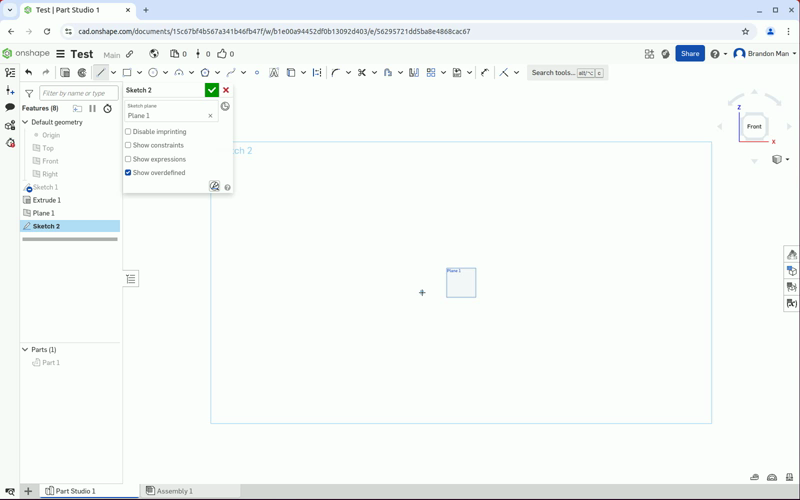
mouse_move(452, 292)
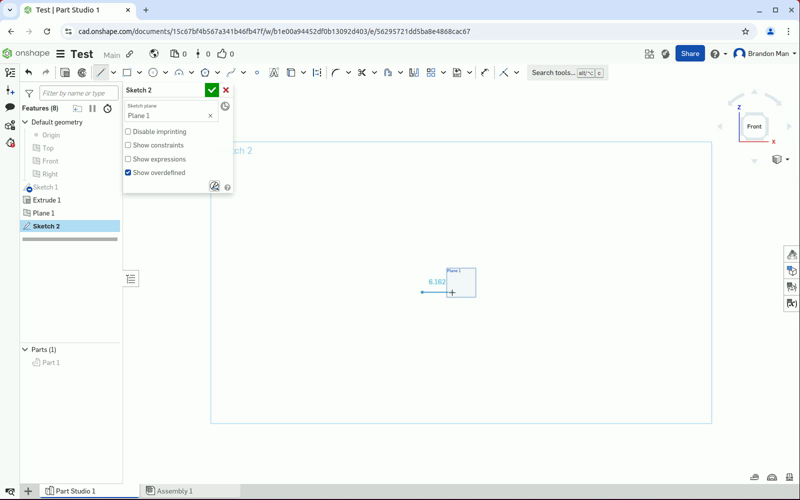
mouse_move(439, 319)
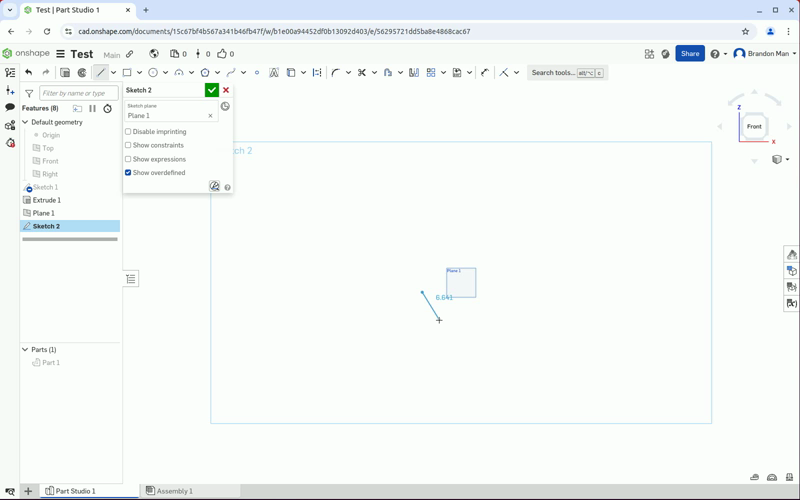
click(439, 319)
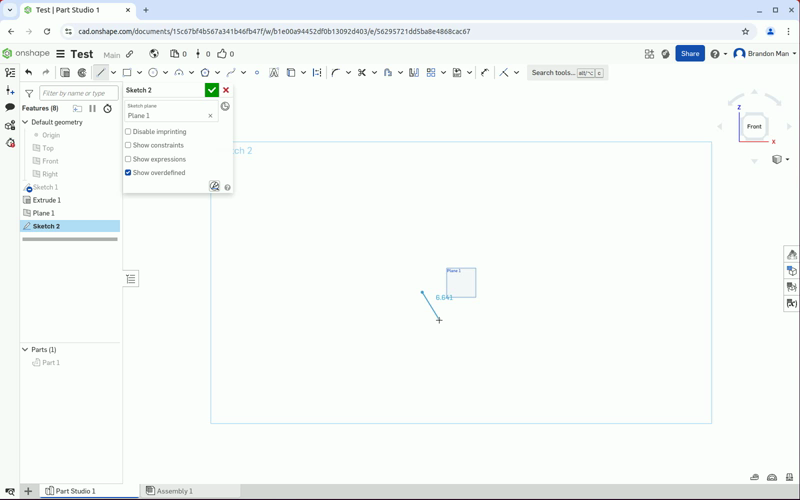
key_up(shift)
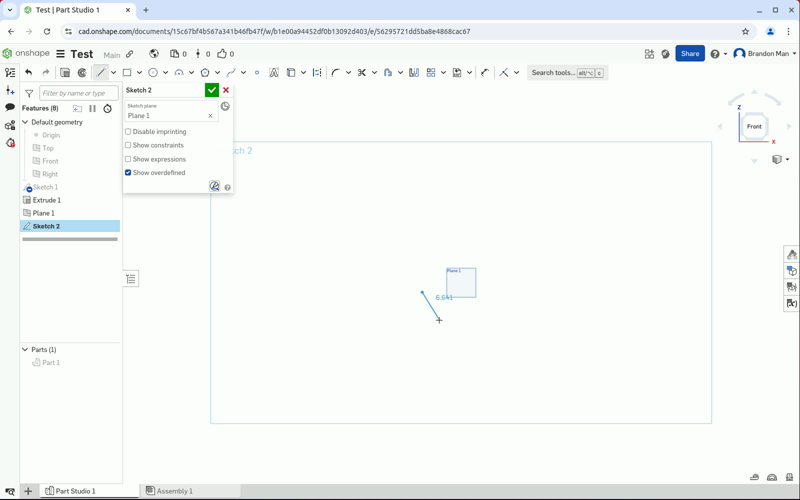
key_down(shift)
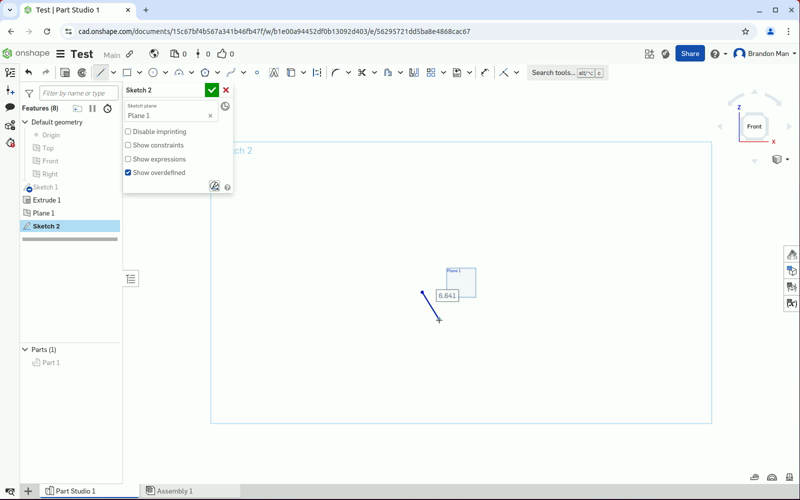
mouse_move(469, 319)
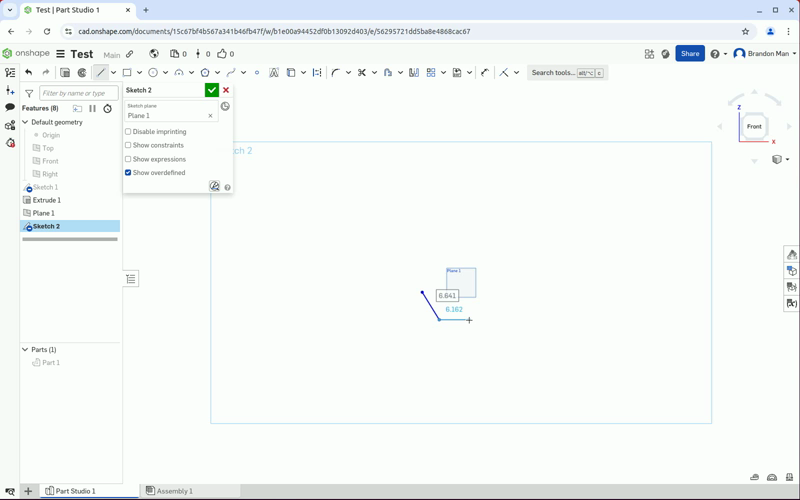
mouse_move(483, 319)
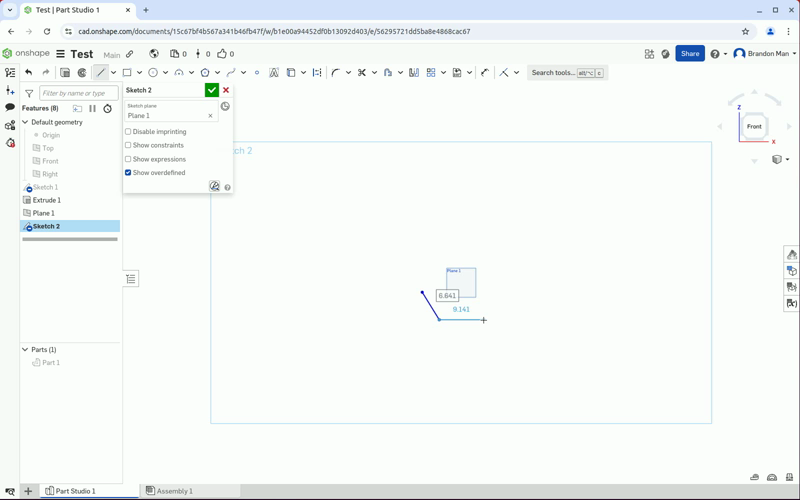
click(483, 319)
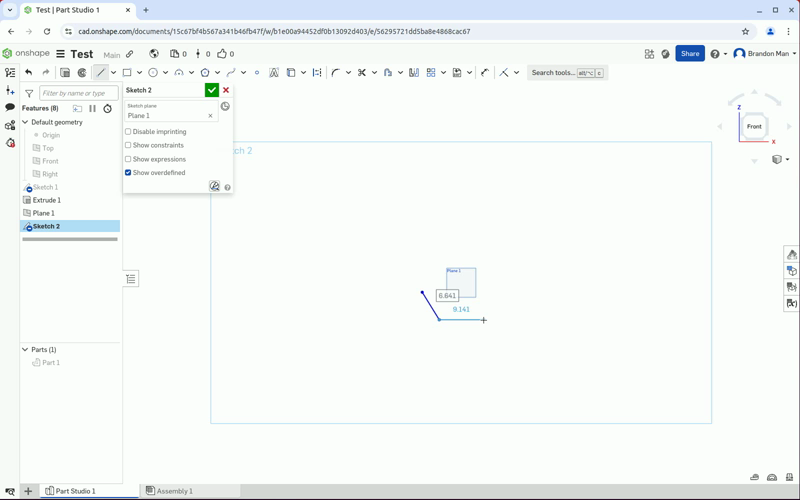
key_up(shift)
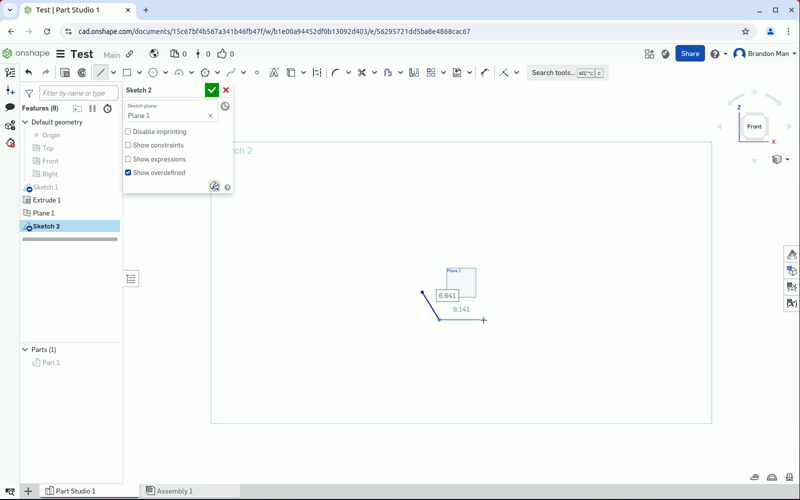
key_down(shift)
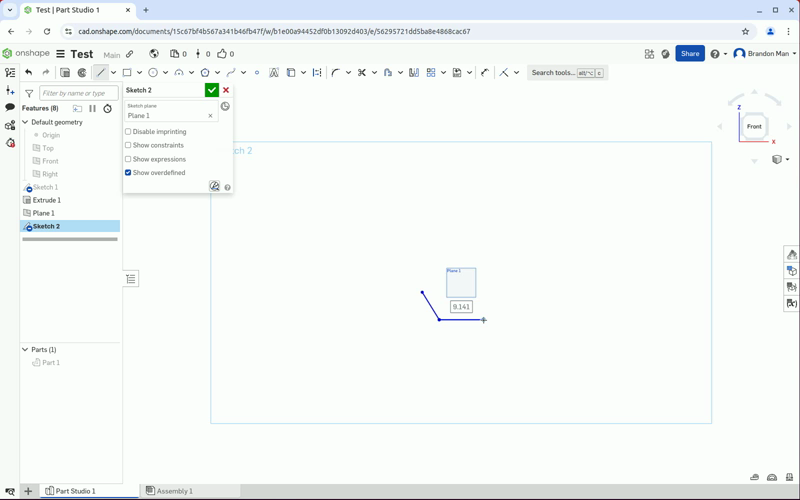
mouse_move(513, 319)
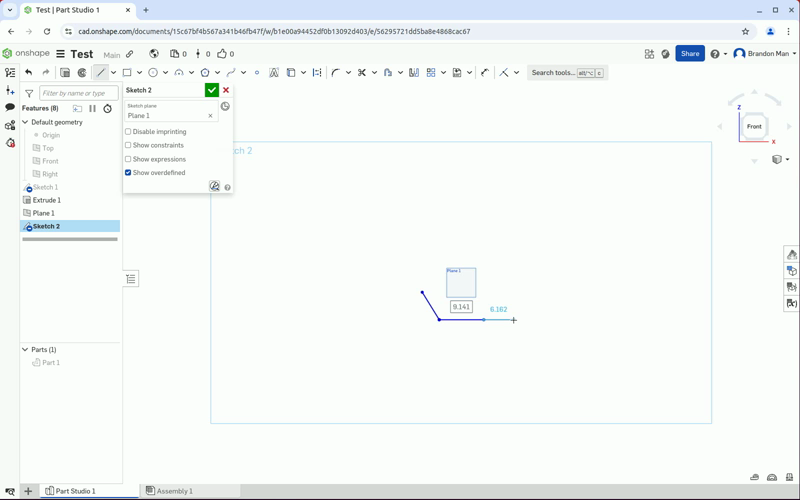
mouse_move(492, 302)
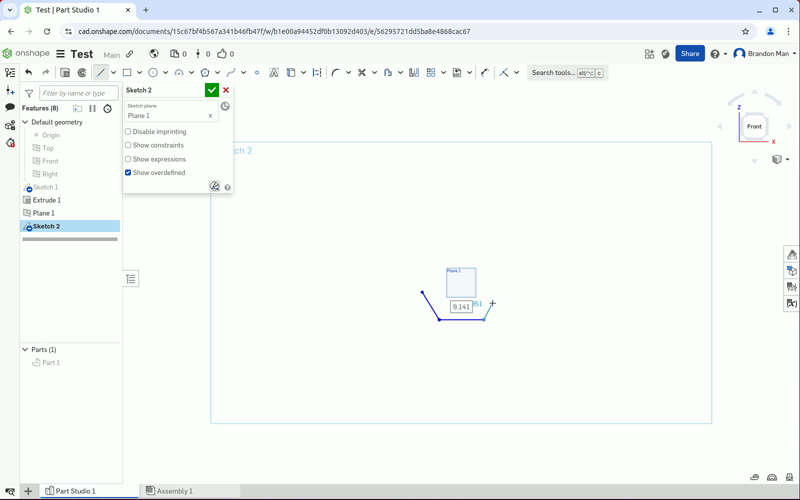
click(492, 302)
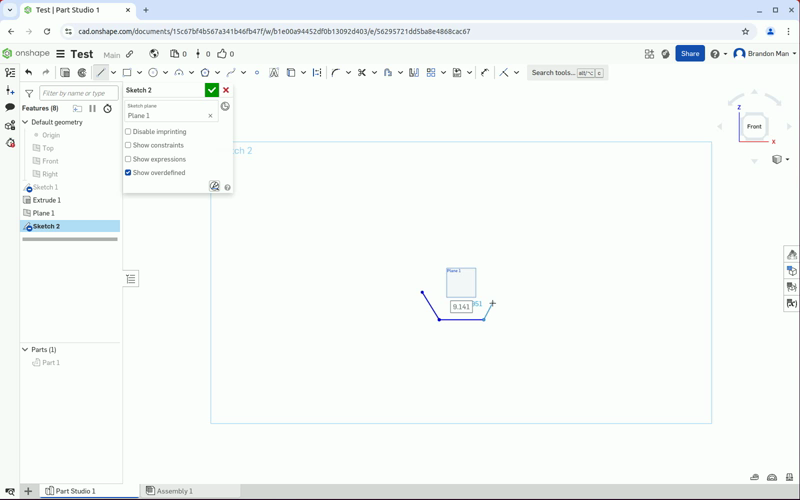
key_up(shift)
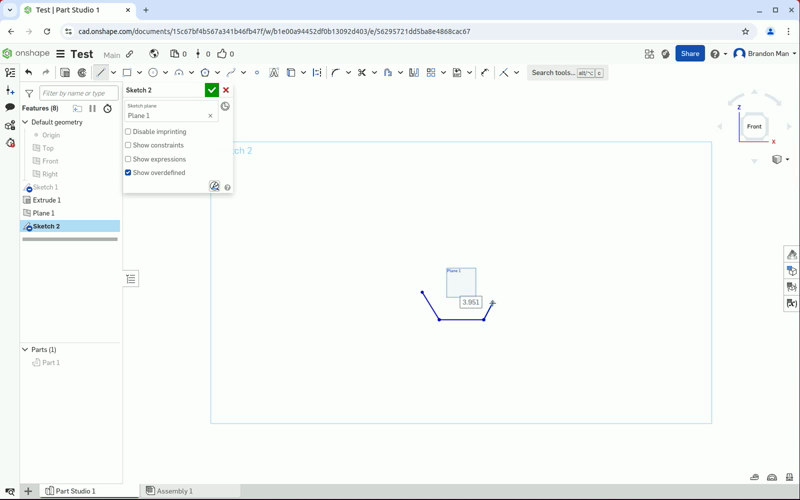
key_down(shift)
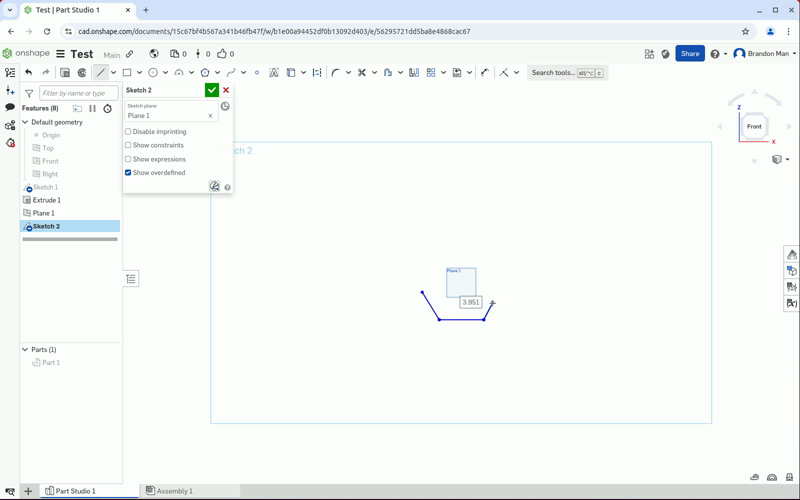
mouse_move(522, 302)
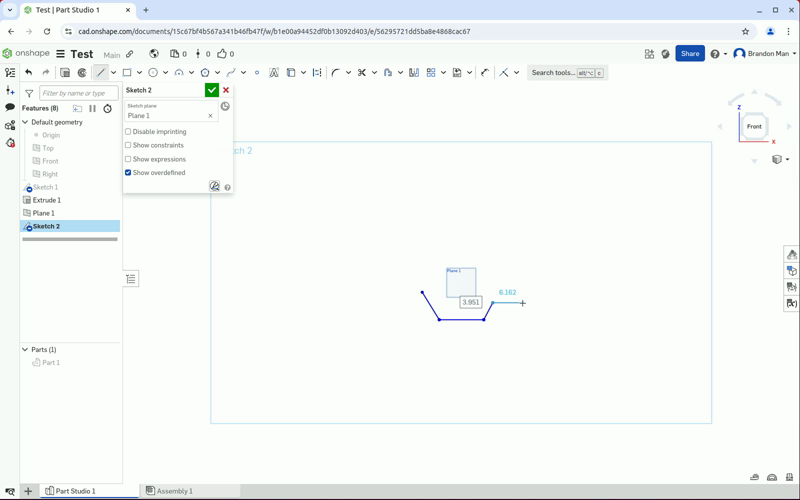
mouse_move(489, 302)
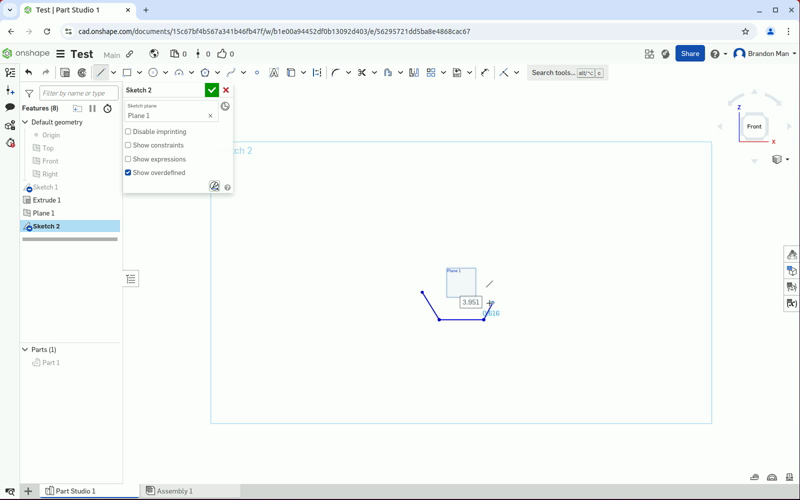
scroll(6)
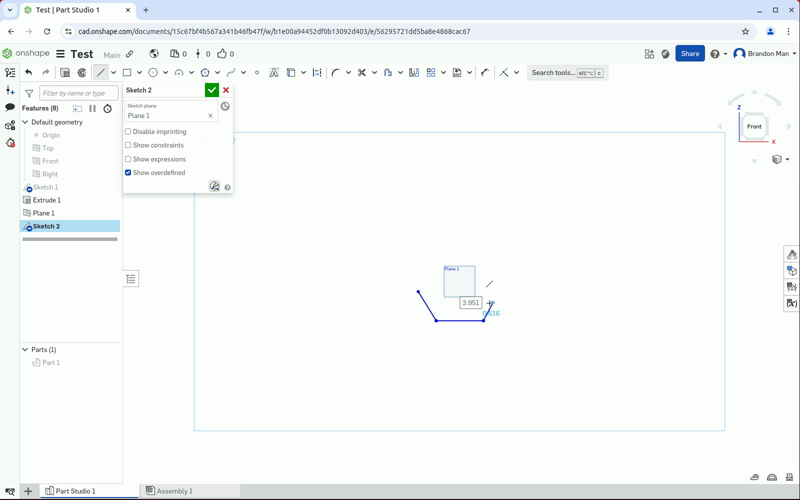
scroll(6)
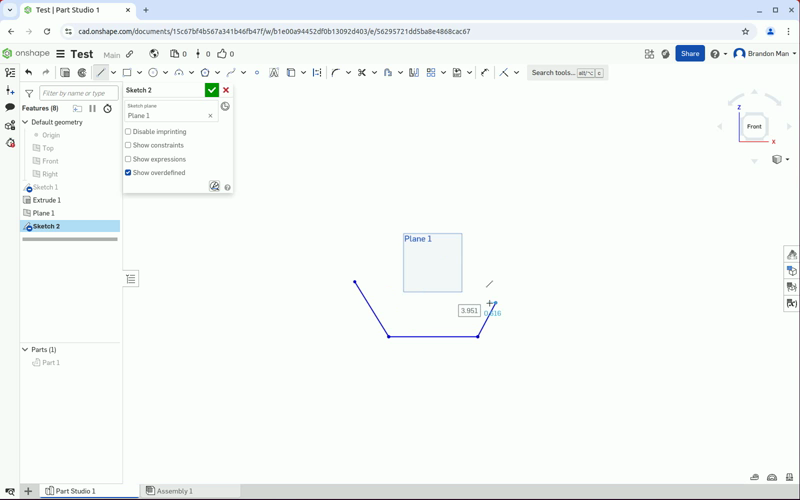
scroll(6)
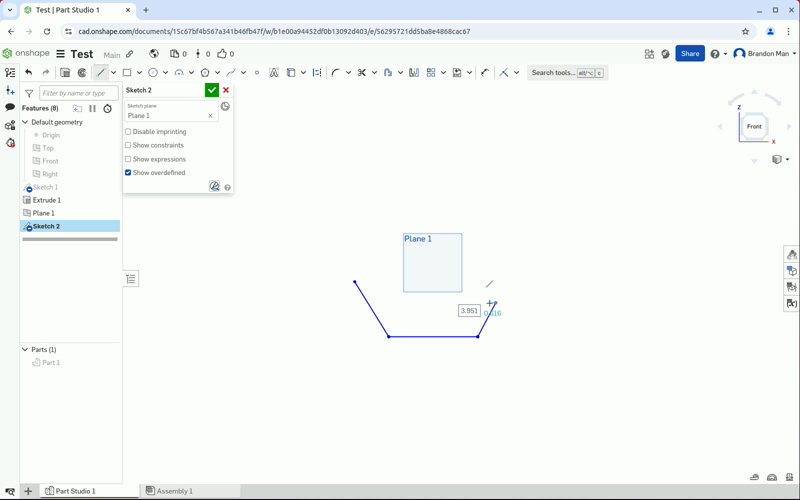
scroll(6)
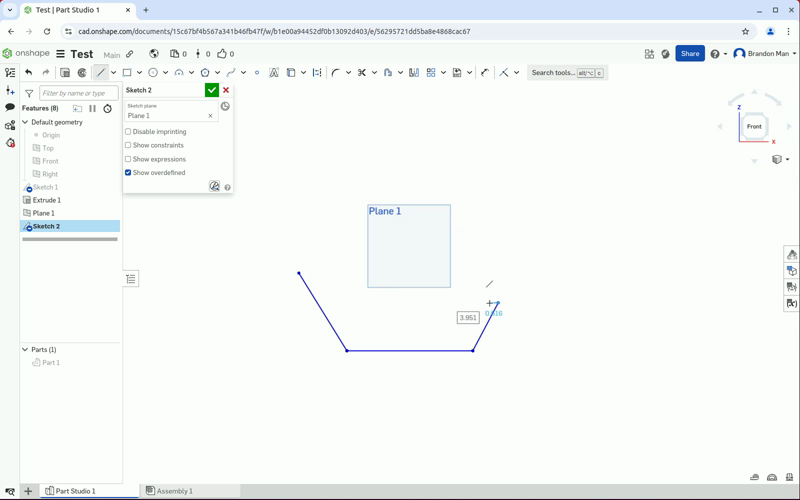
scroll(6)
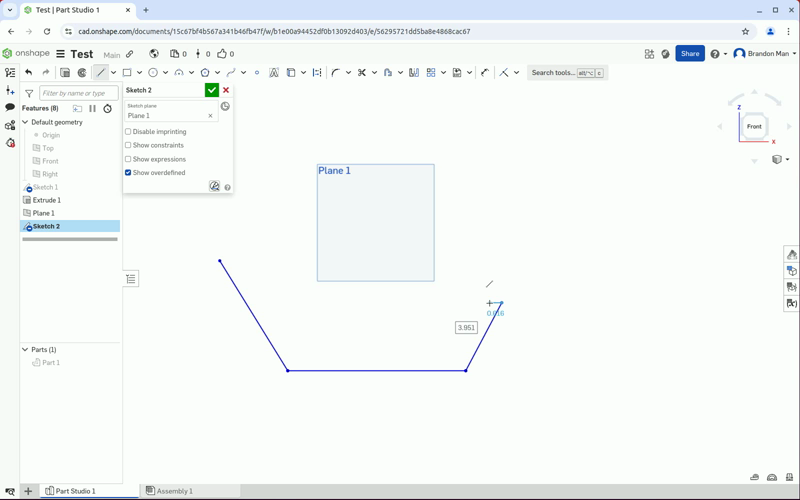
scroll(6)
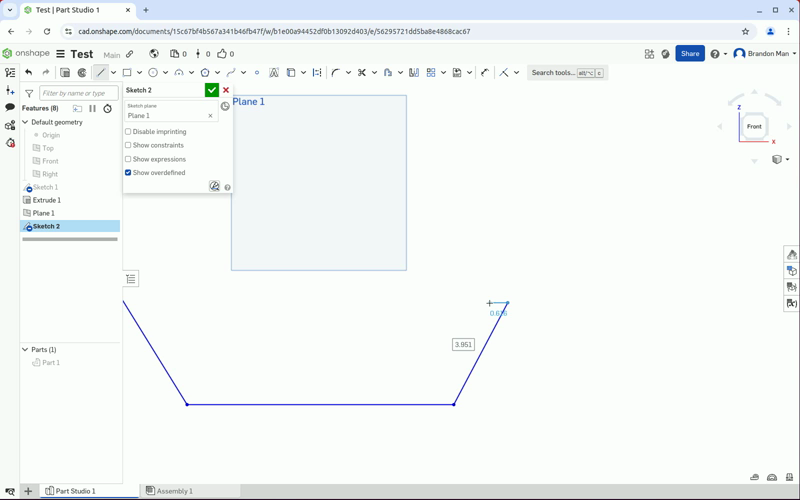
scroll(6)
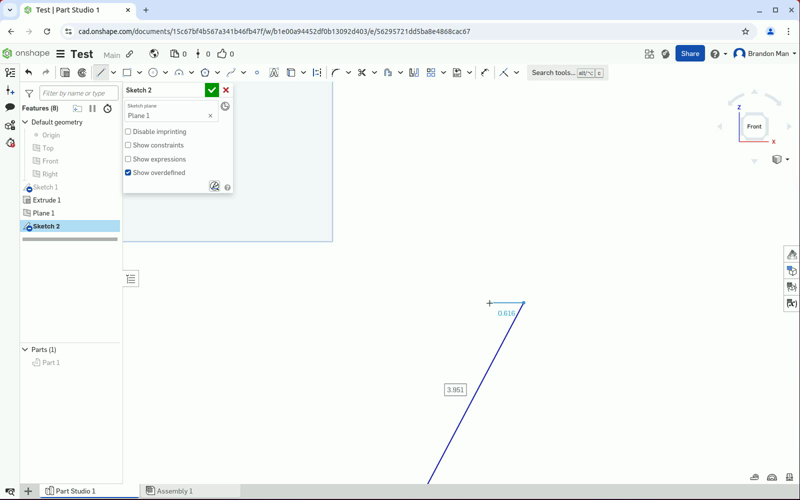
click(489, 302)
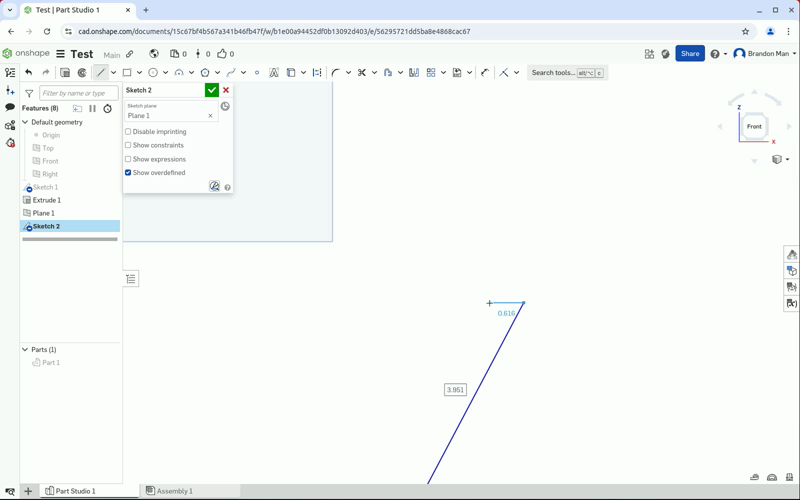
scroll(-6)
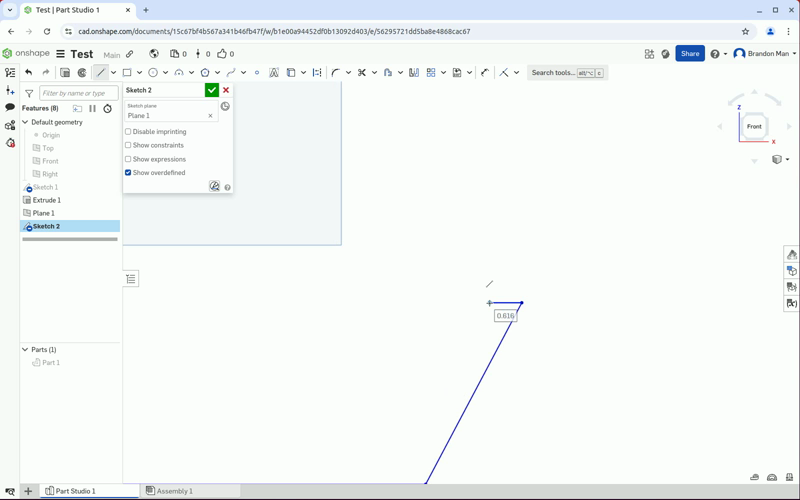
scroll(-6)
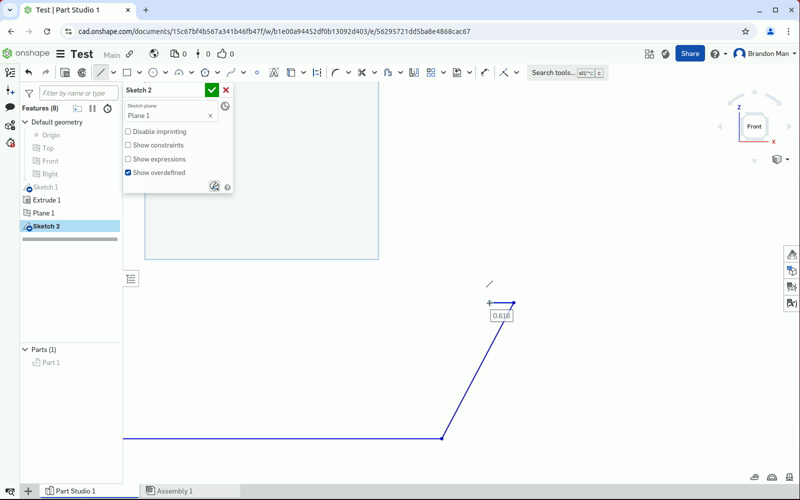
scroll(-6)
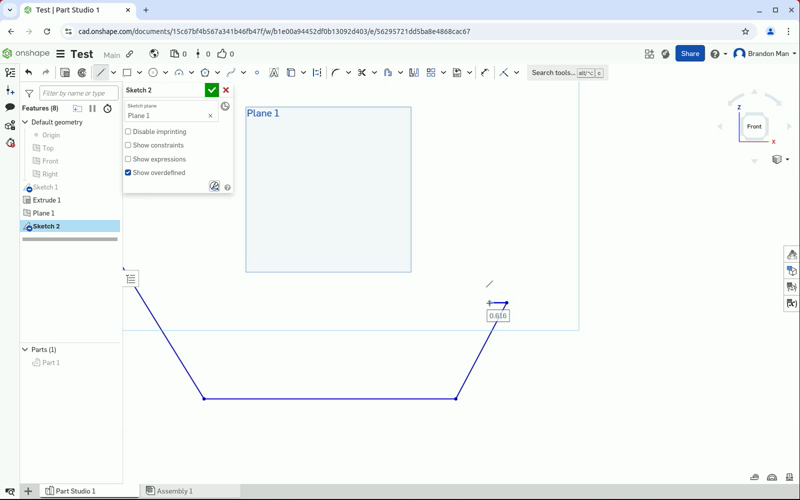
scroll(-6)
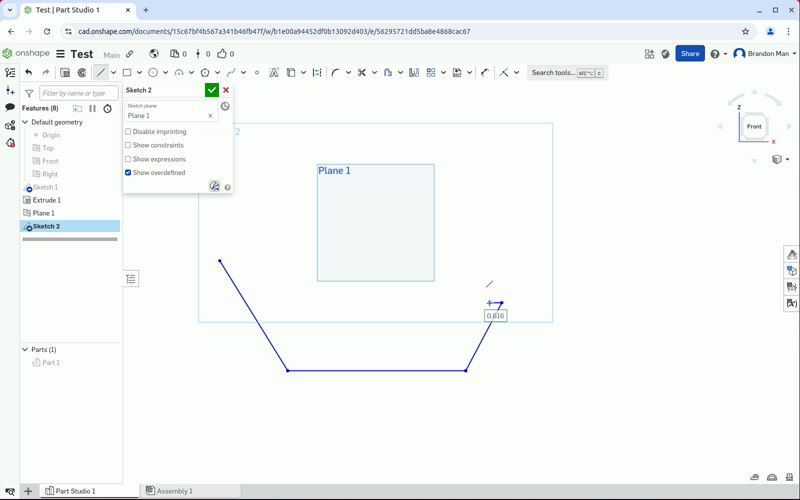
scroll(-6)
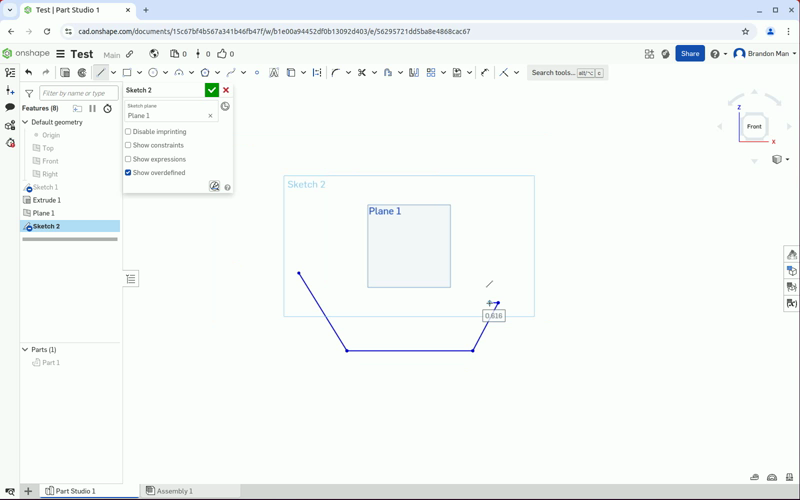
scroll(-6)
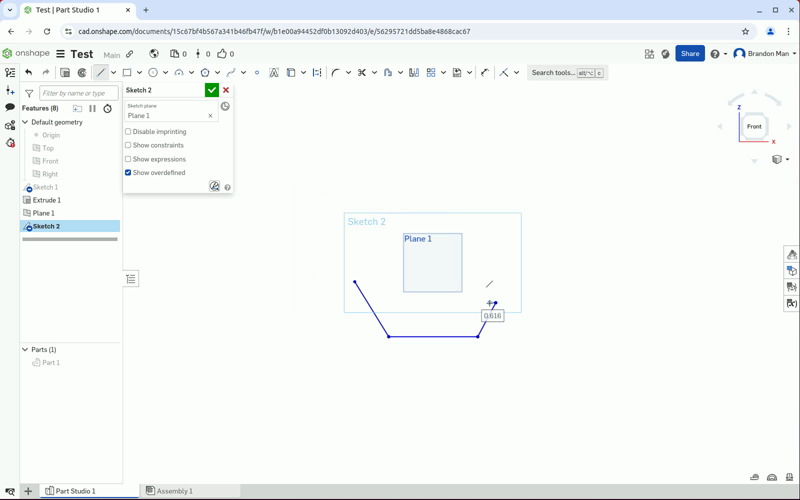
scroll(-6)
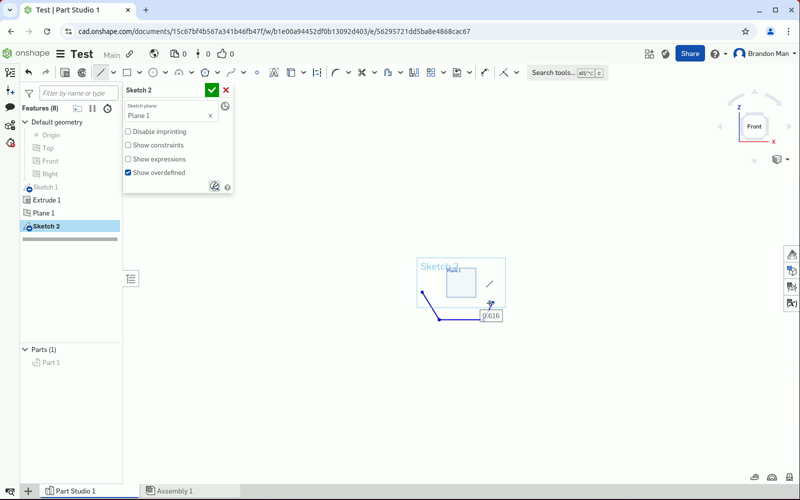
key_up(shift)
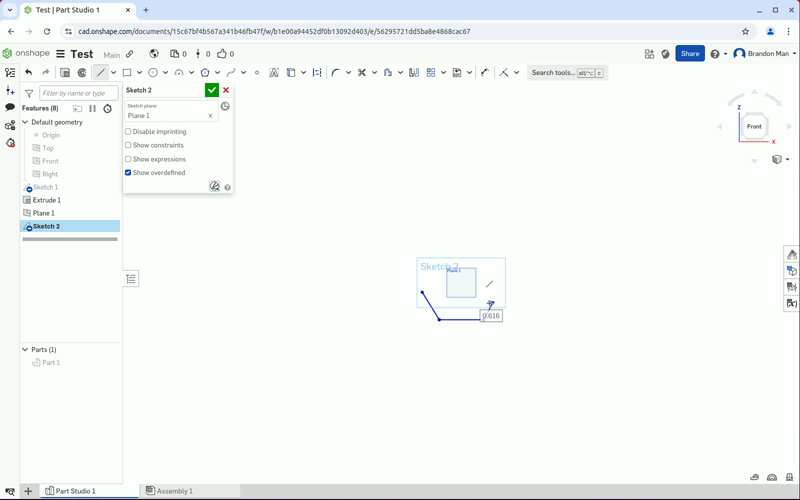
key_down(shift)
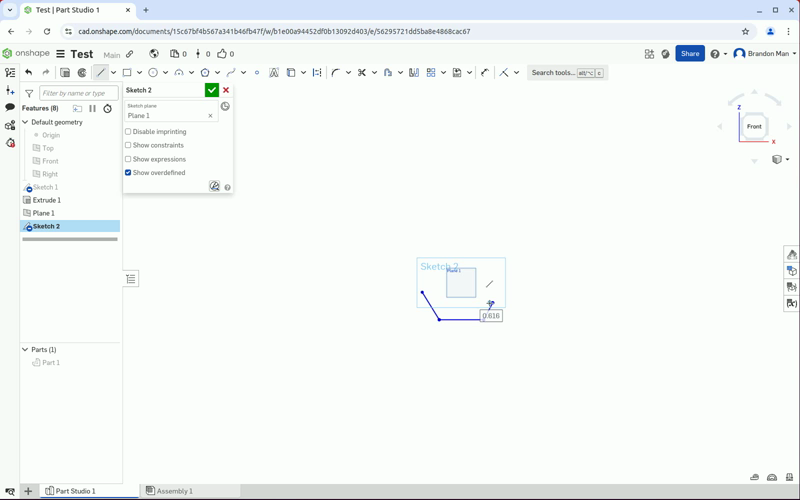
mouse_move(519, 302)
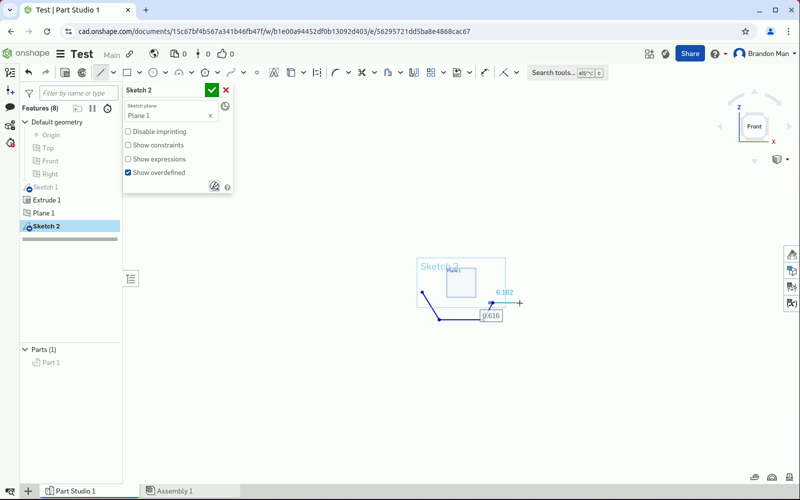
mouse_move(477, 279)
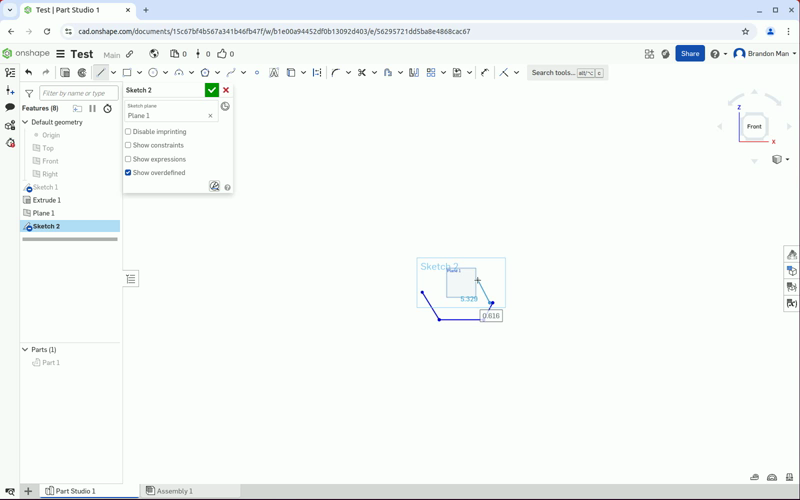
click(477, 279)
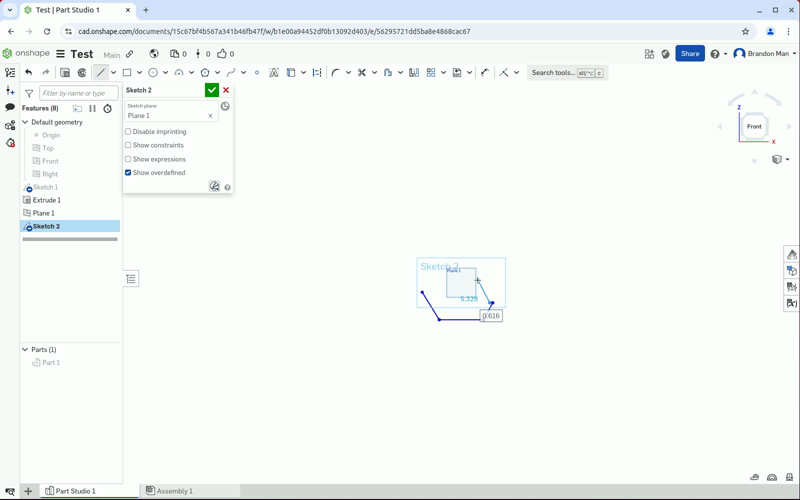
key_up(shift)
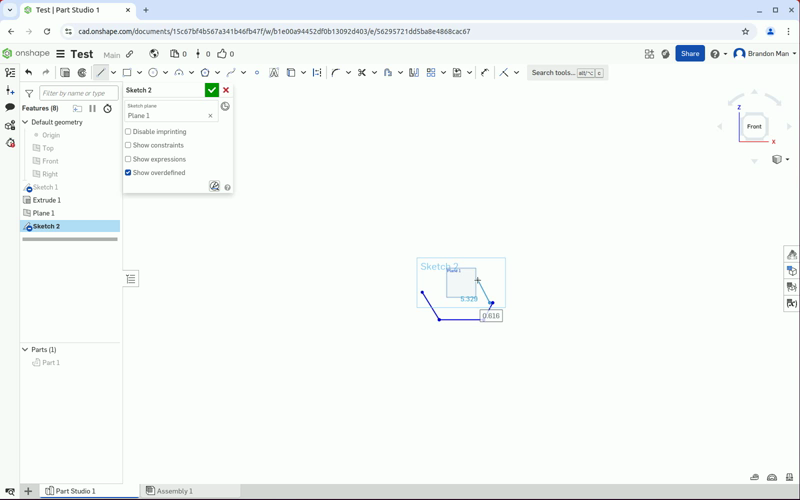
key_down(shift)
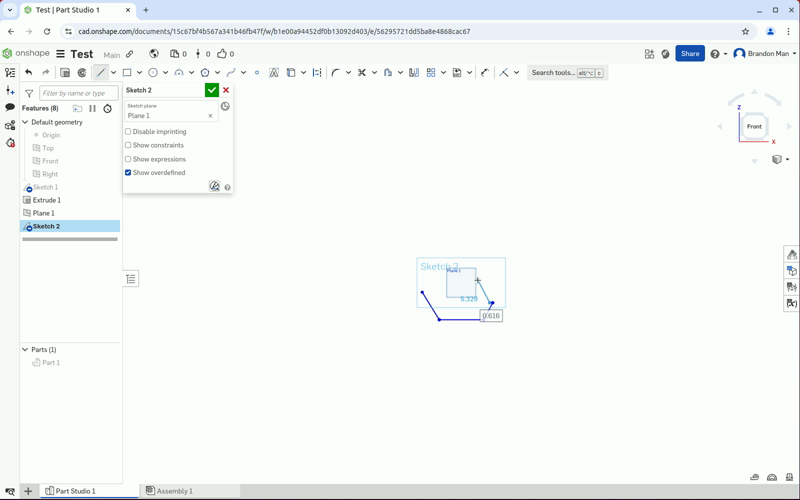
mouse_move(507, 279)
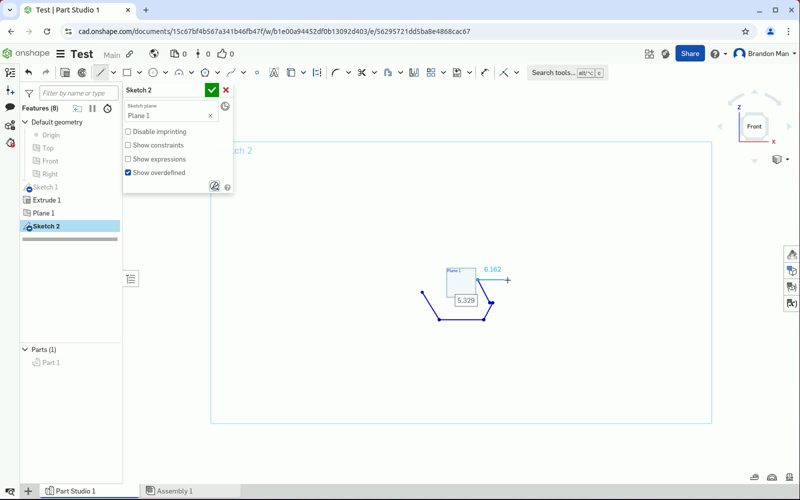
mouse_move(491, 260)
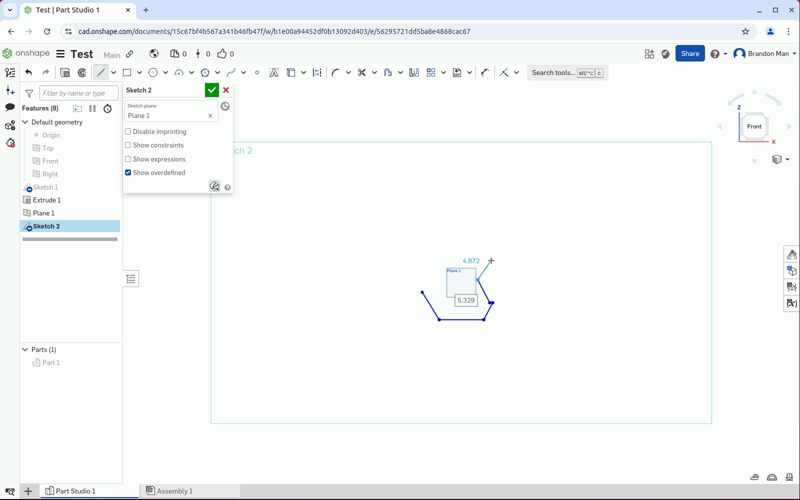
click(491, 260)
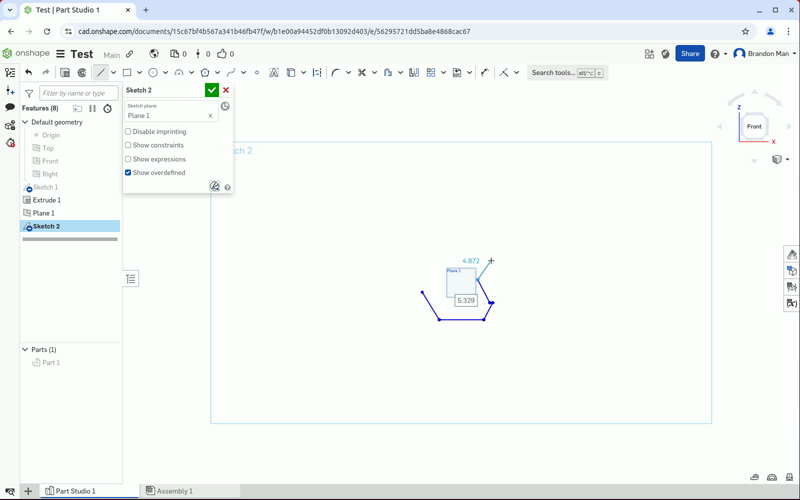
key_up(shift)
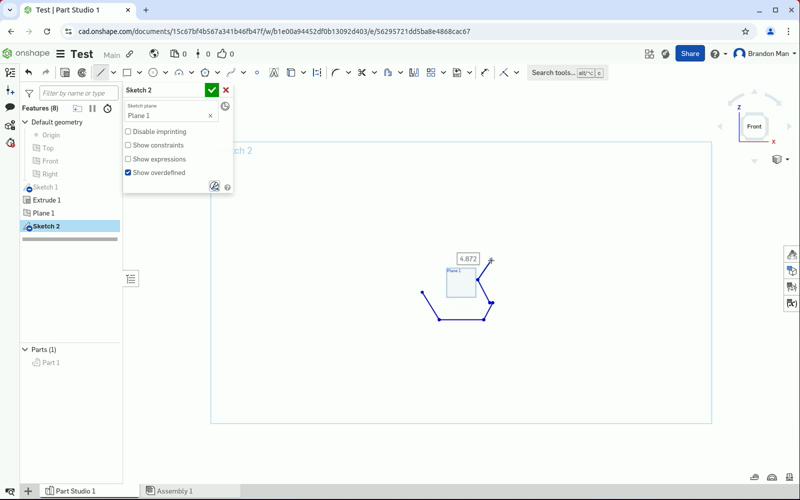
key_down(shift)
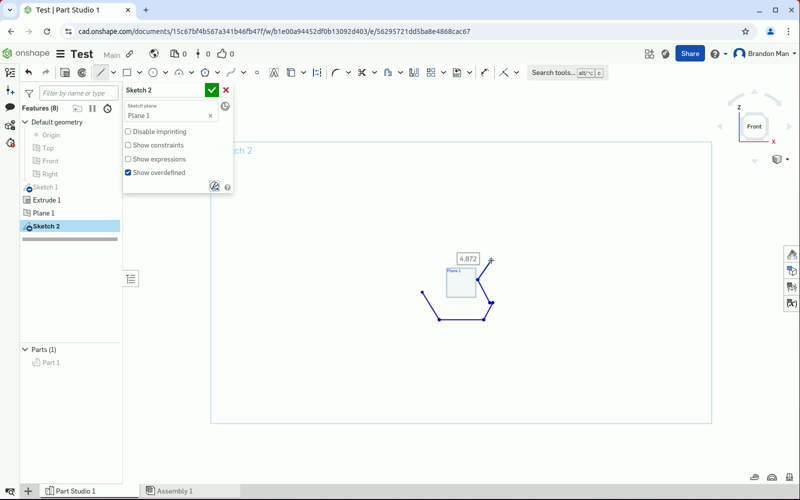
mouse_move(521, 260)
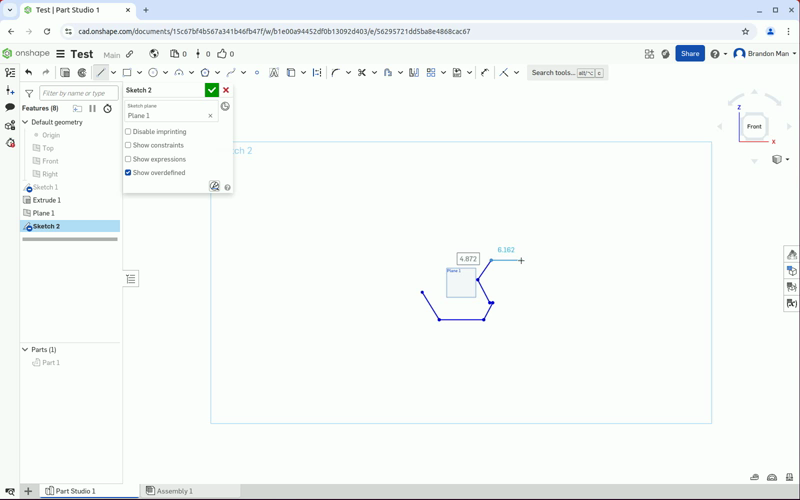
mouse_move(482, 246)
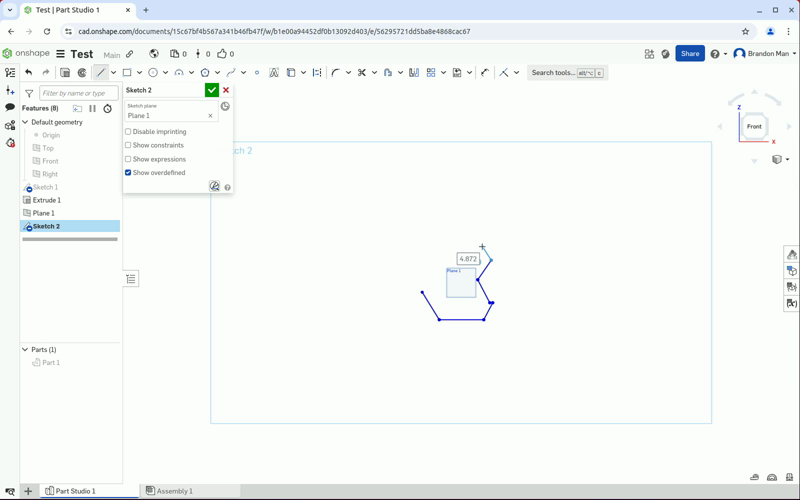
click(482, 246)
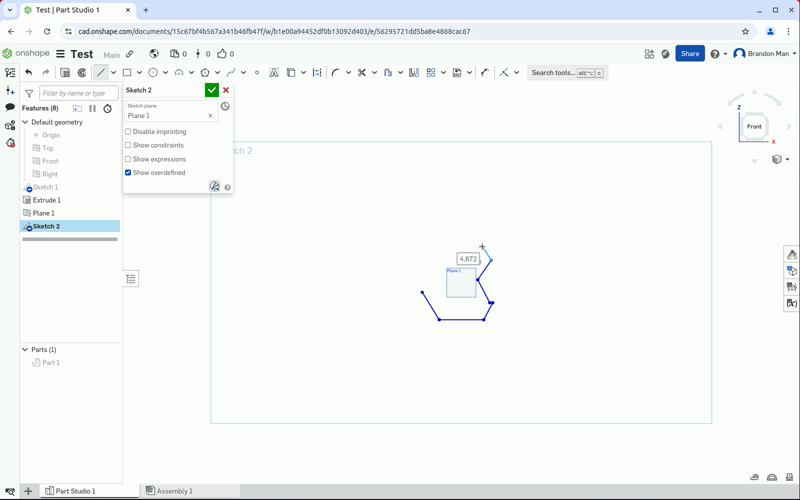
key_up(shift)
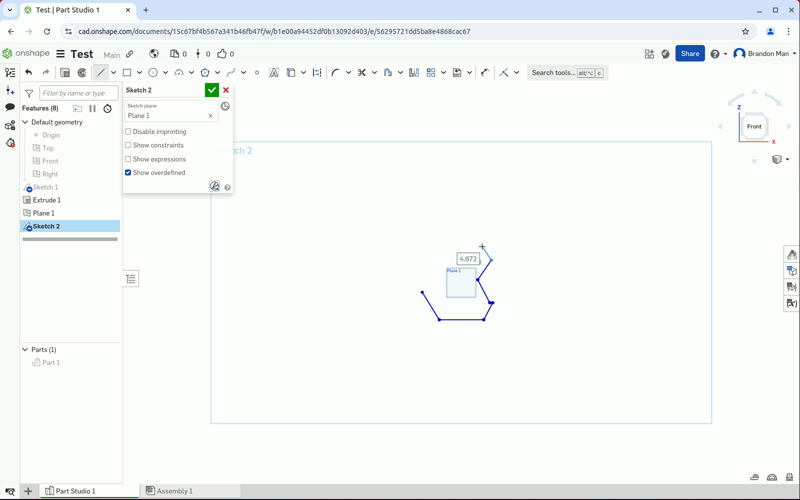
key_down(shift)
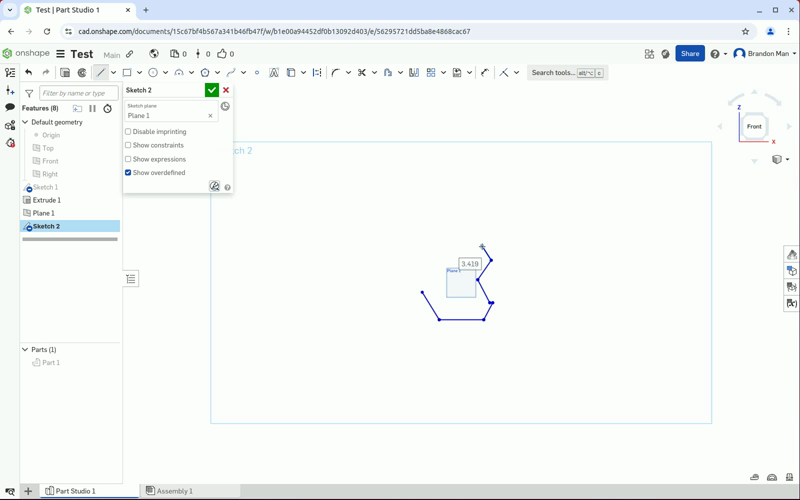
mouse_move(512, 246)
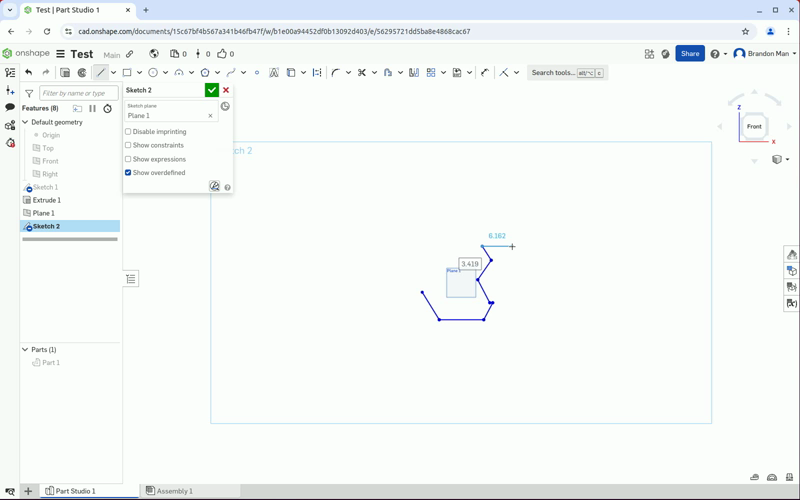
mouse_move(437, 246)
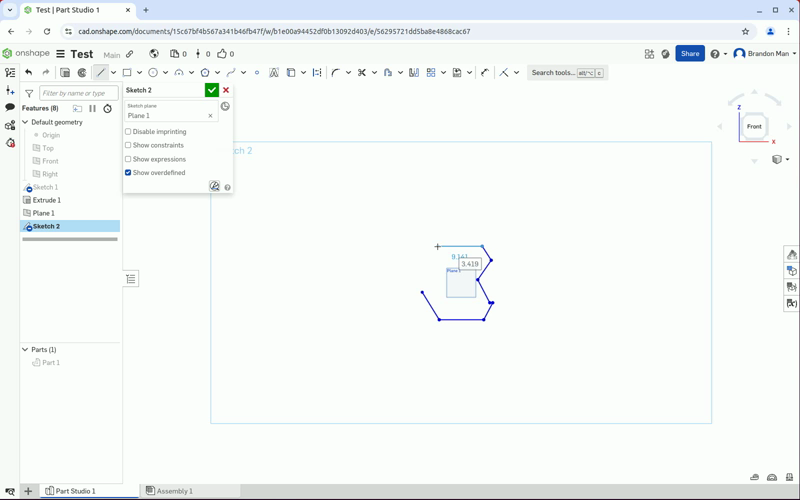
click(437, 246)
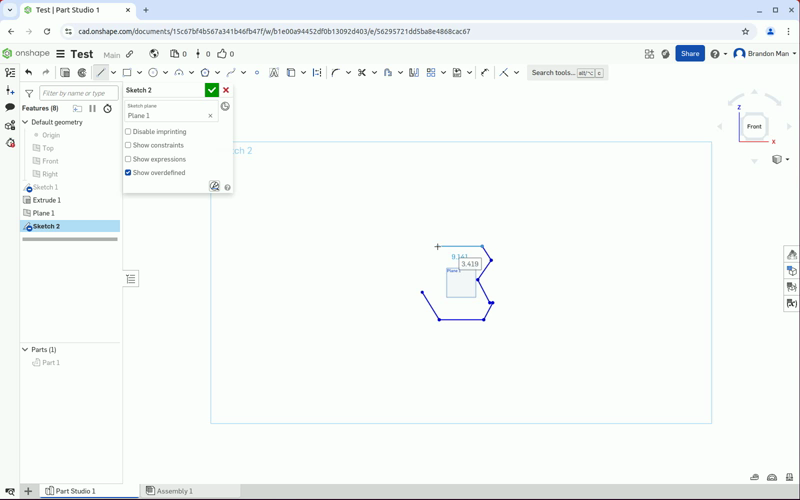
key_up(shift)
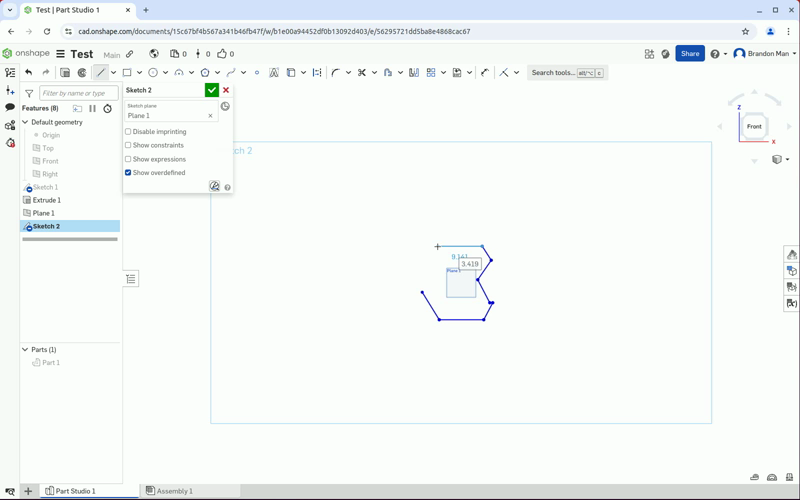
key_down(shift)
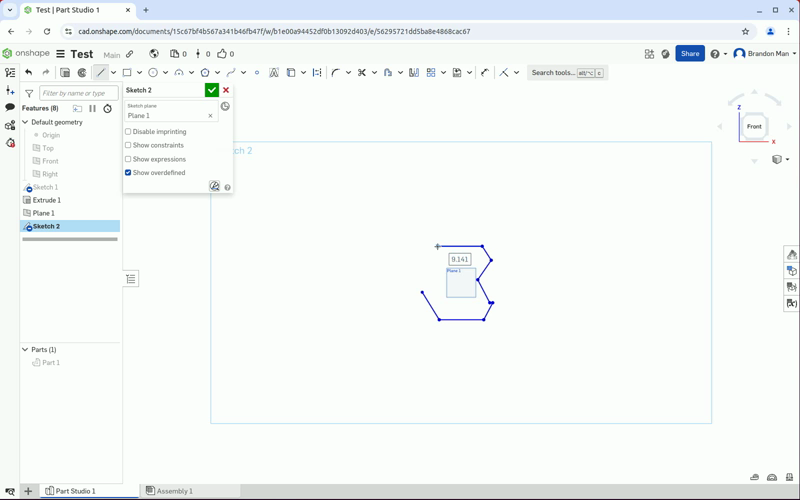
mouse_move(467, 246)
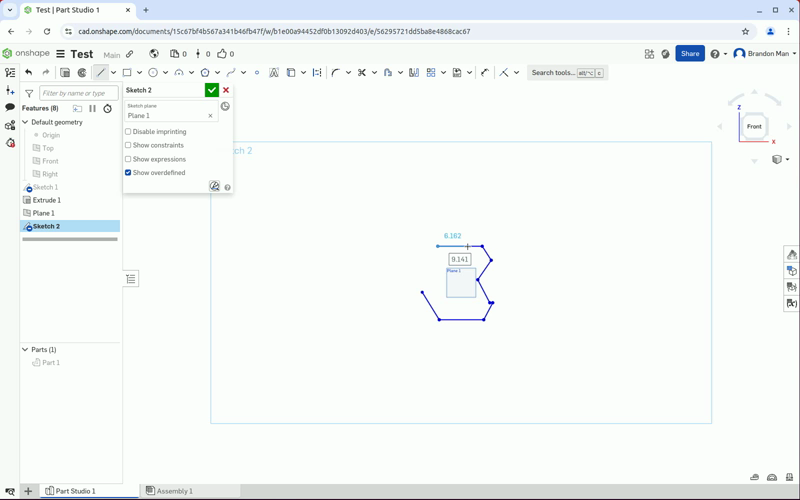
mouse_move(422, 275)
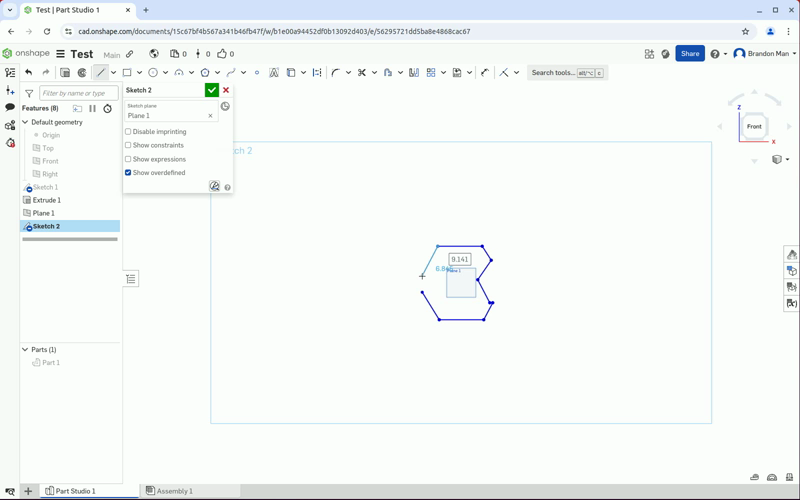
click(422, 275)
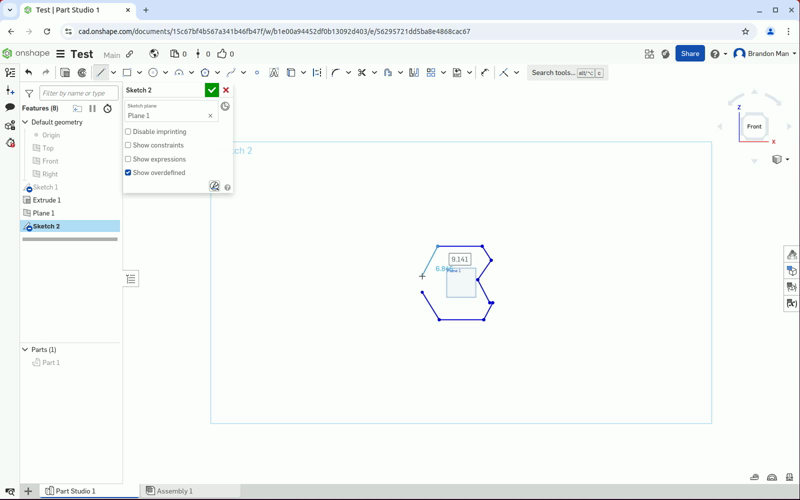
key_up(shift)
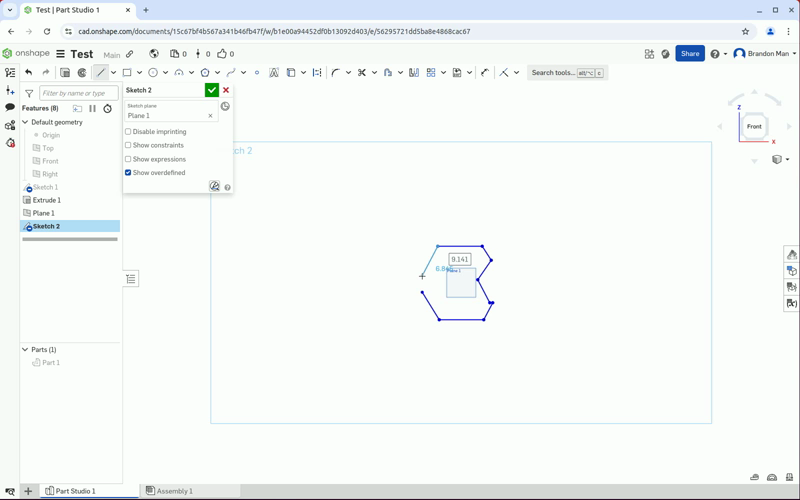
mouse_move(452, 275)
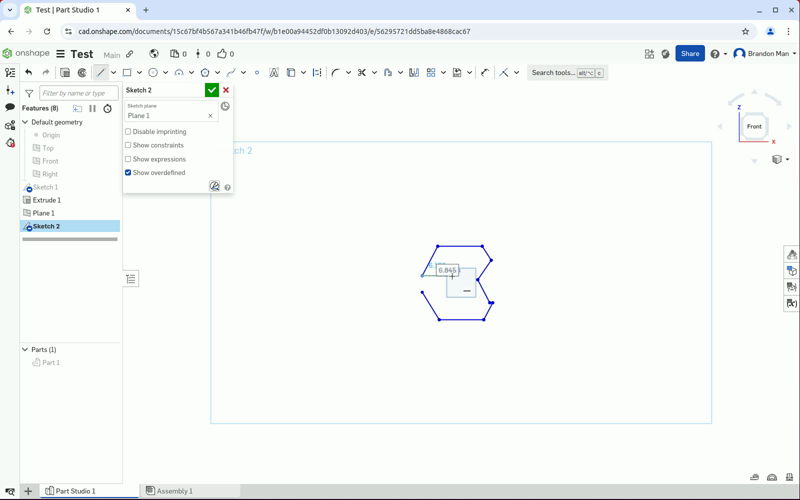
key_down(shift)
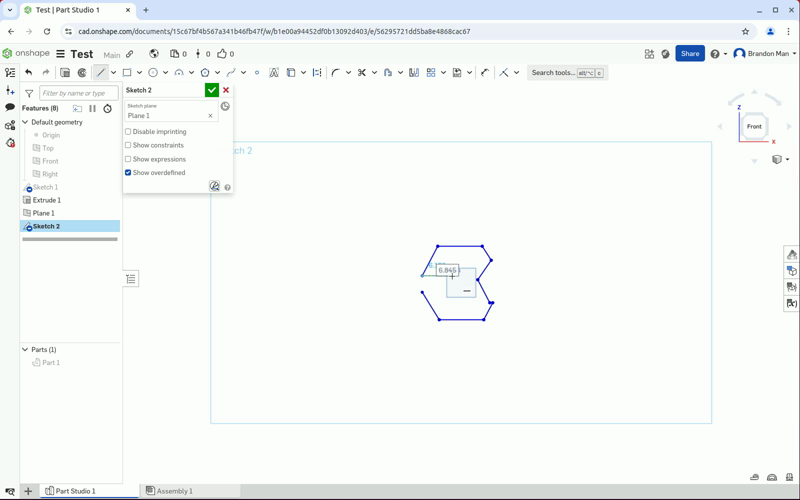
mouse_move(422, 292)
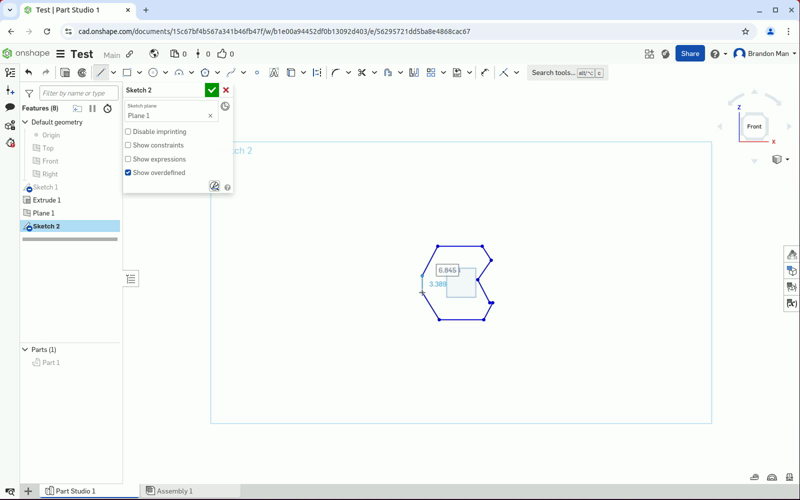
key_up(shift)
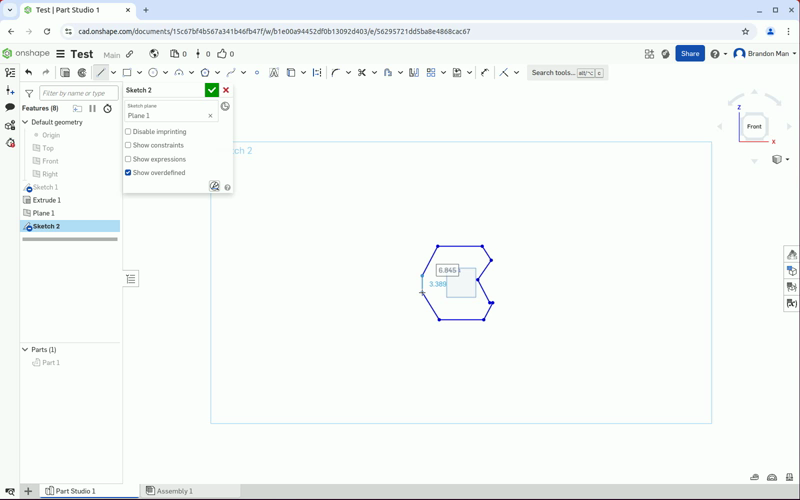
click(422, 292)
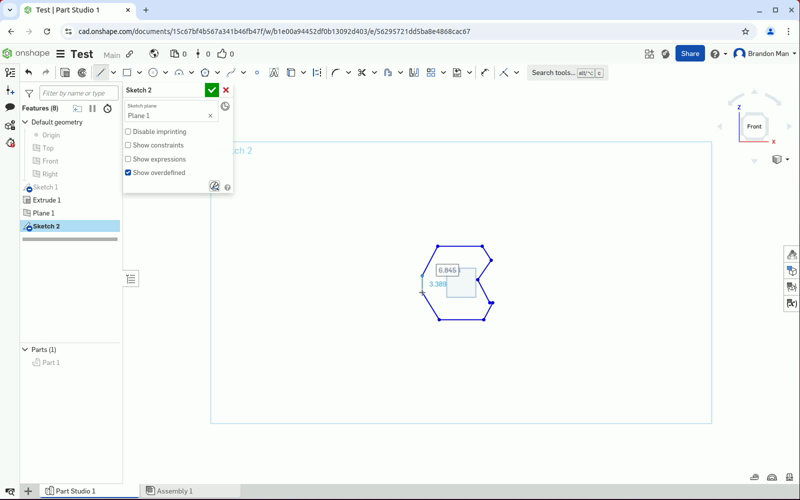
key(esc)
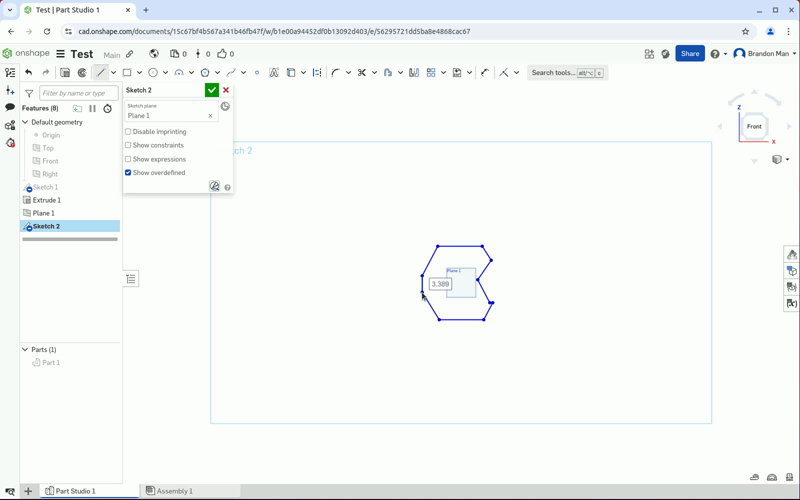
mouse_move(438, 294)
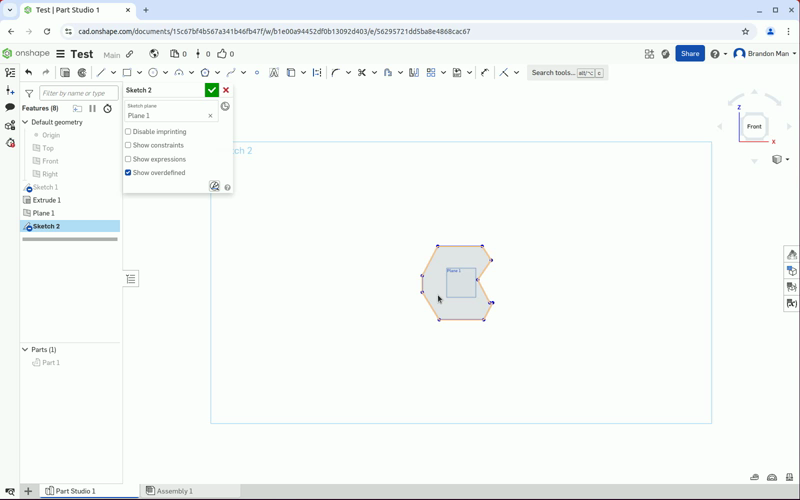
click(438, 294)
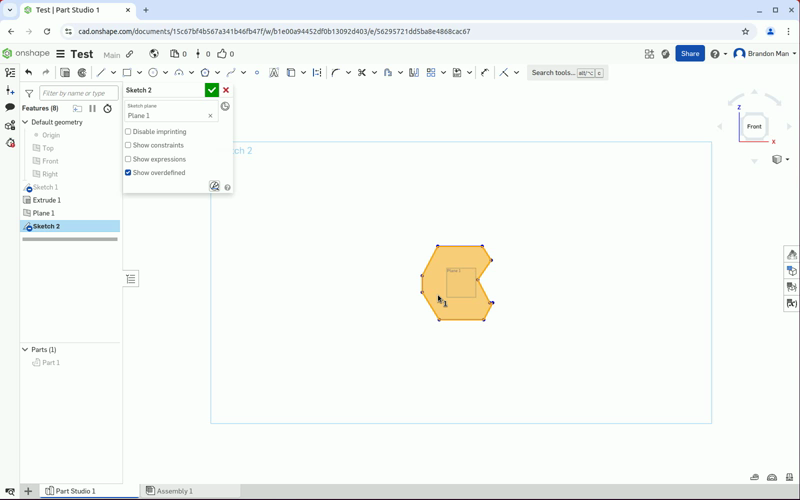
mouse_move(73, 352)
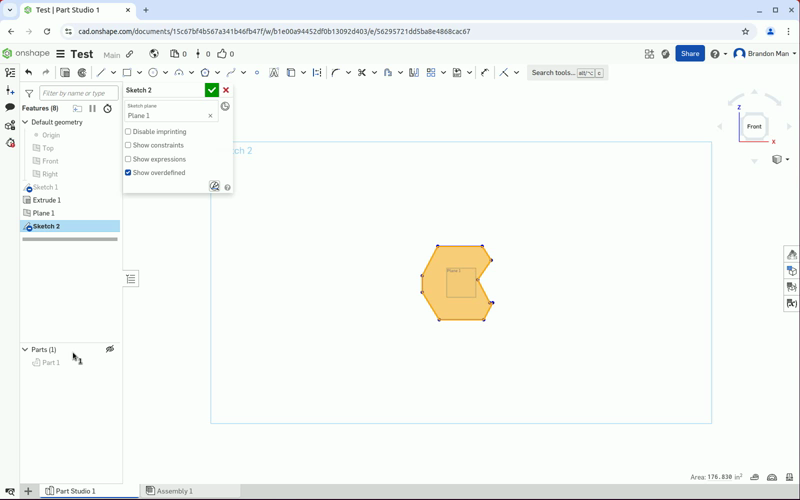
key(shift+y)
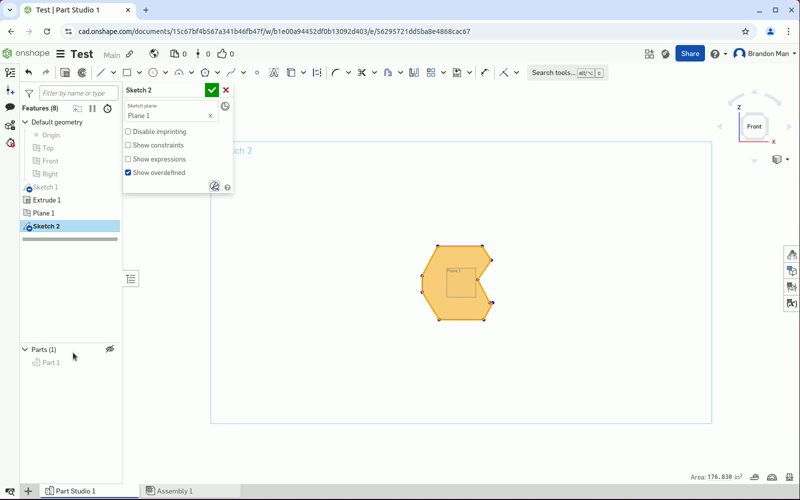
key(shift+e)
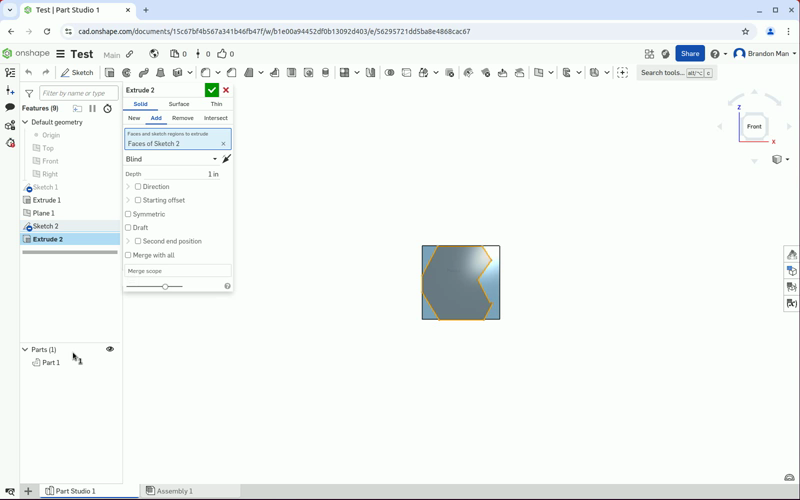
mouse_move(143, 106)
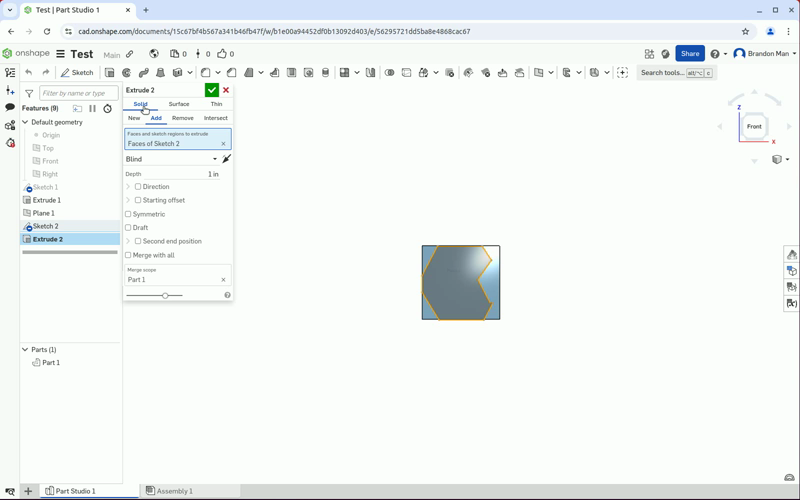
click(143, 106)
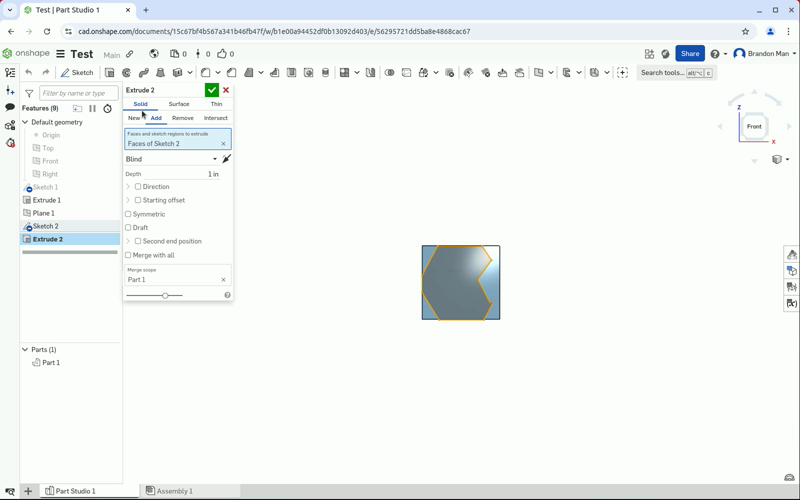
mouse_move(137, 120)
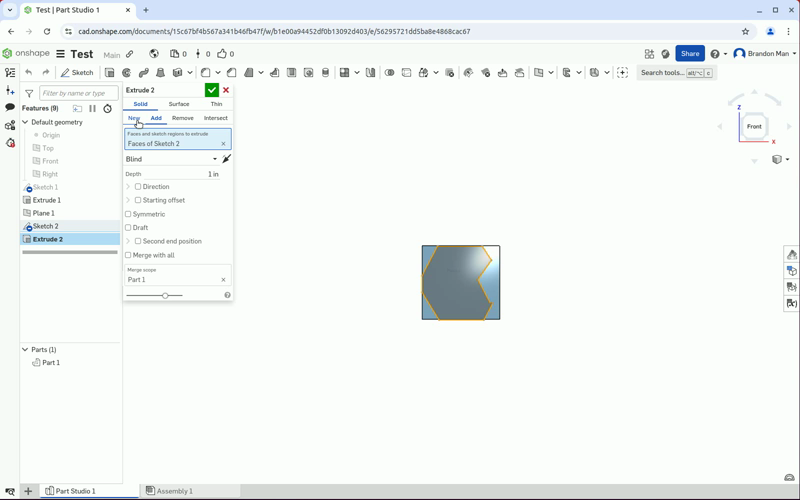
click(137, 120)
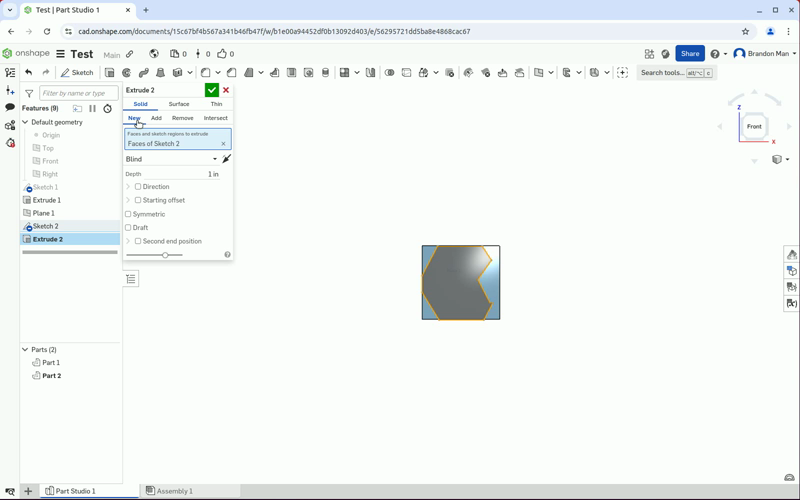
key(tab, 4)
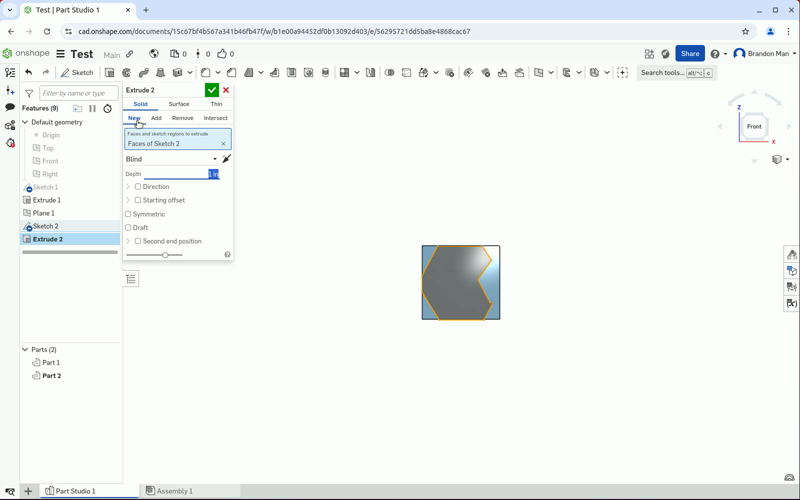
text(4.092)
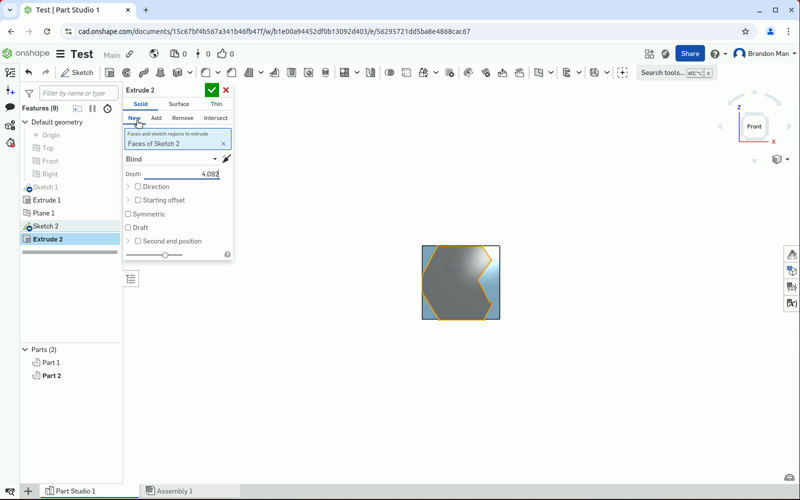
key(enter)
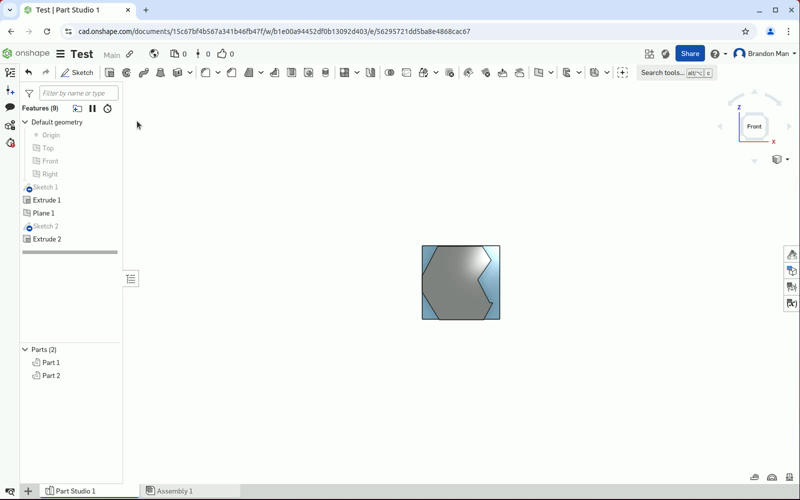
key(shift+h)
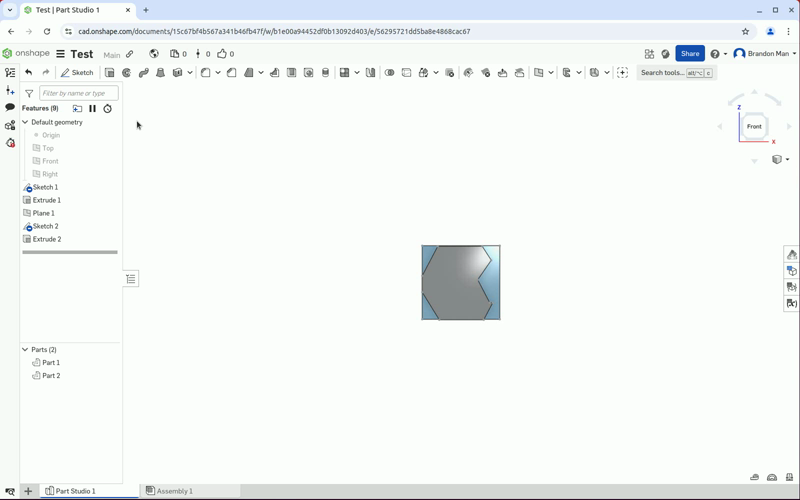
key(shift+h)
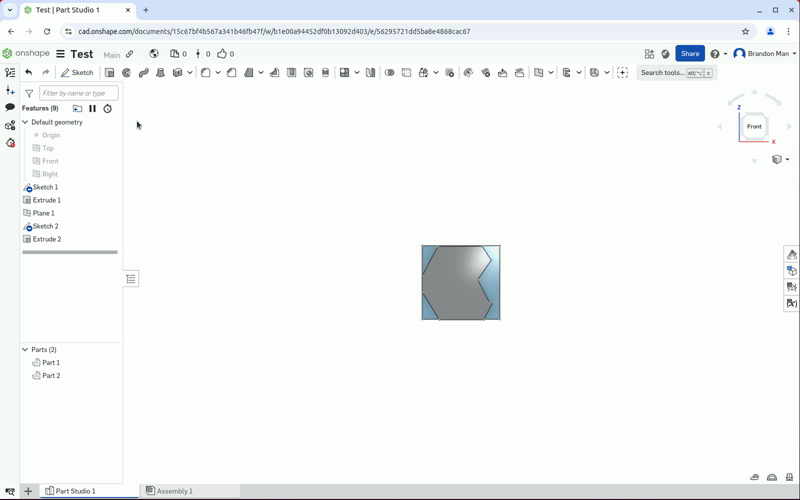
key(shift+7)
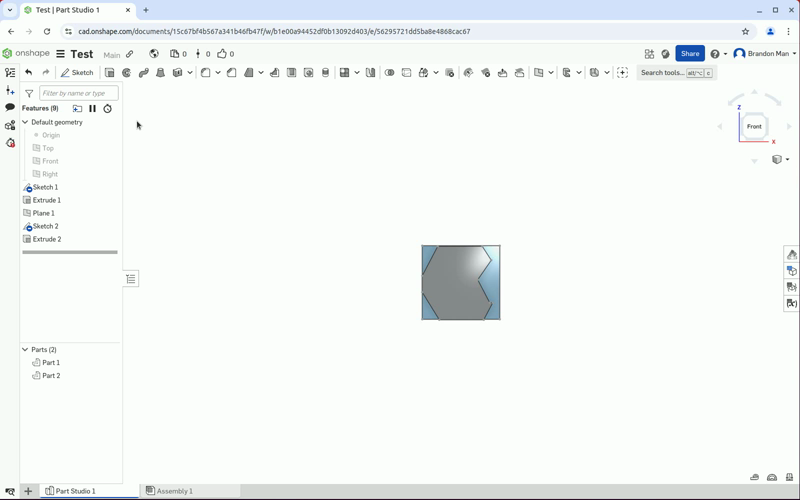
key(left, 2)
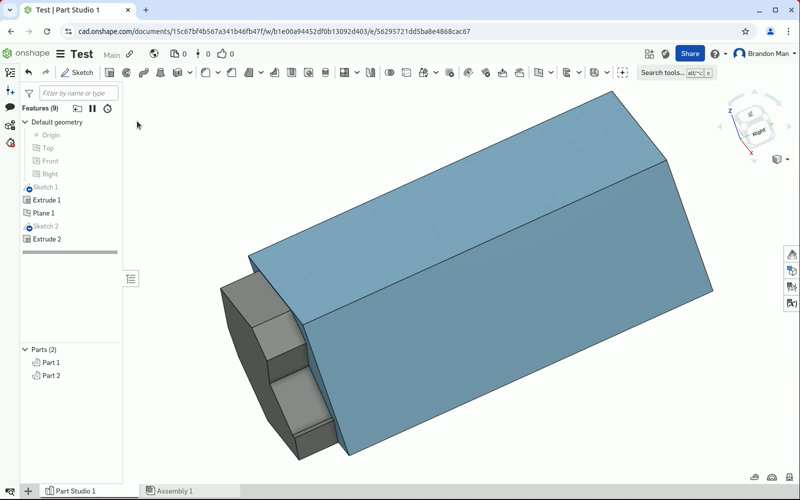
key(down, 2)
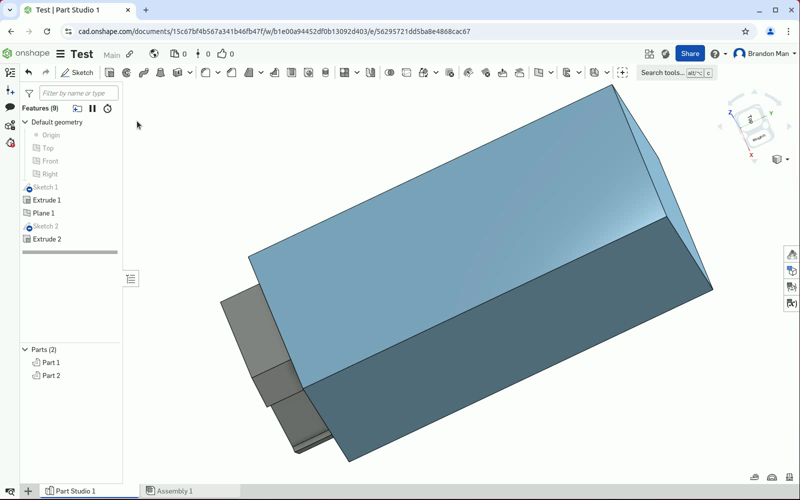
key(up, 2)
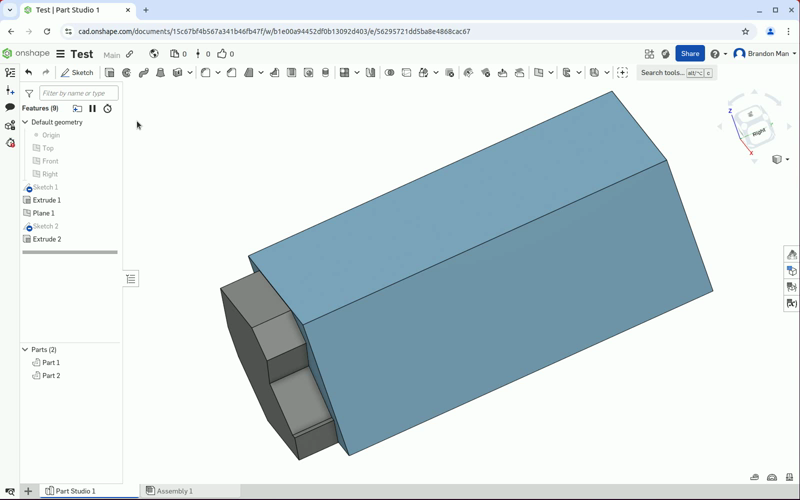
key(right, 2)
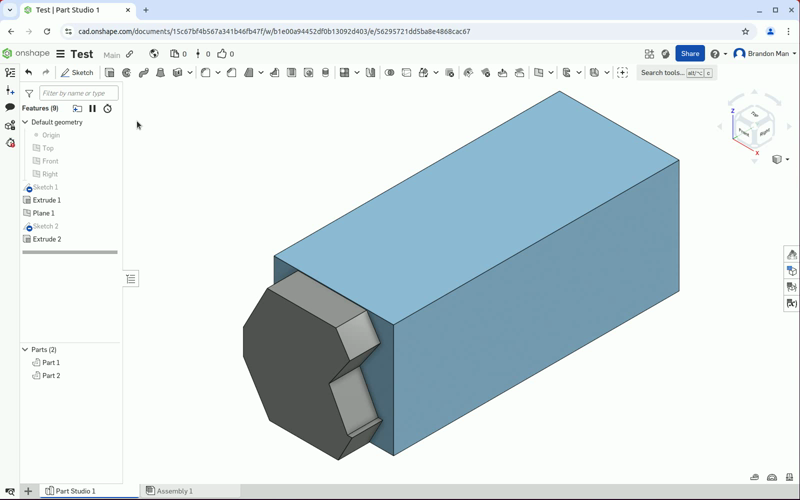
mouse_move(73, 189)
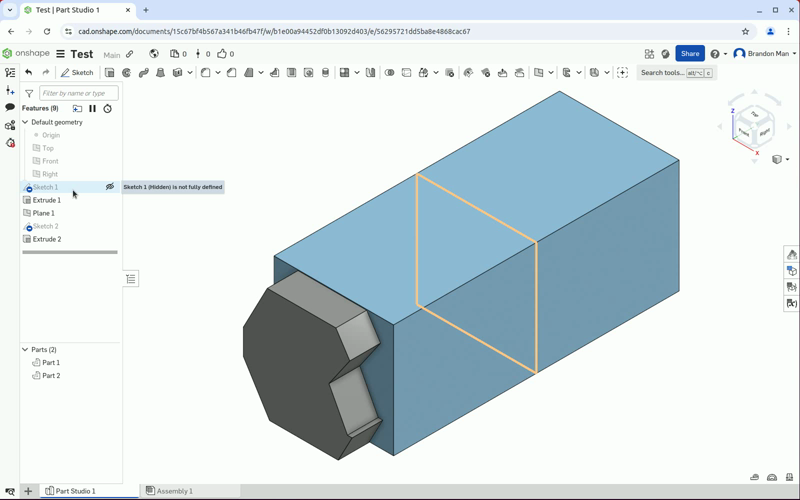
click(73, 189)